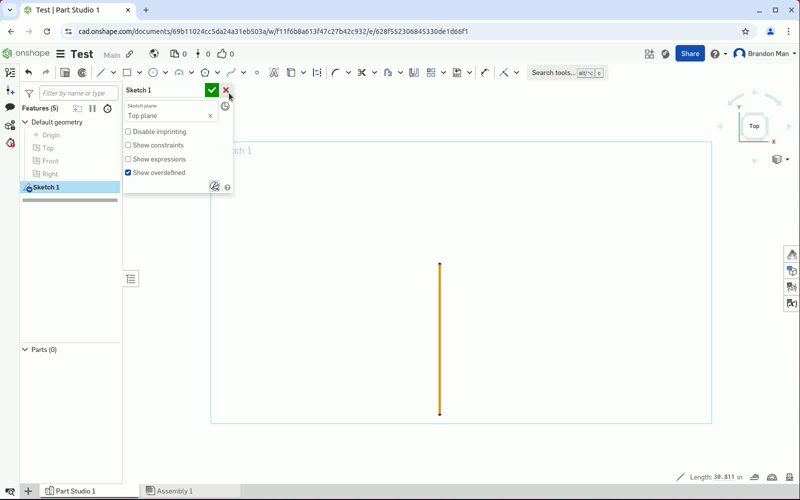
key(shift+h)
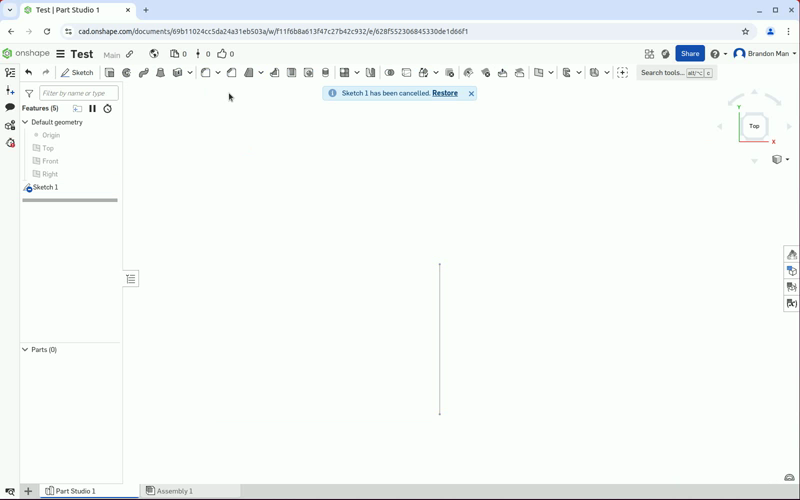
key(shift+s)
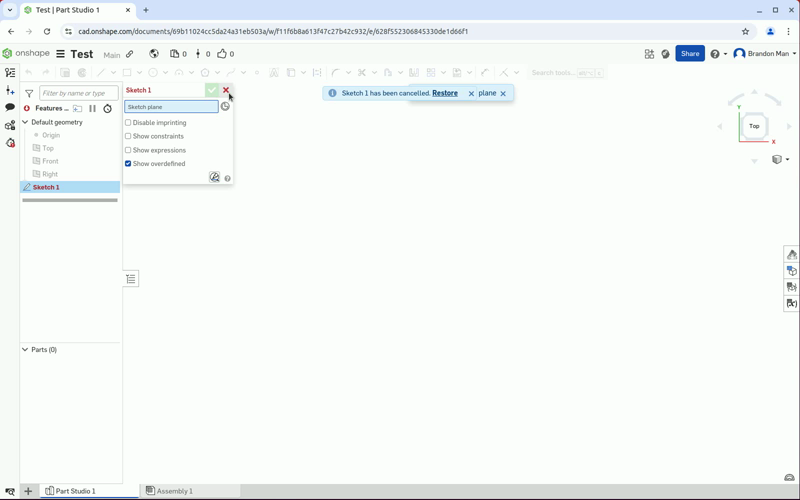
mouse_move(73, 150)
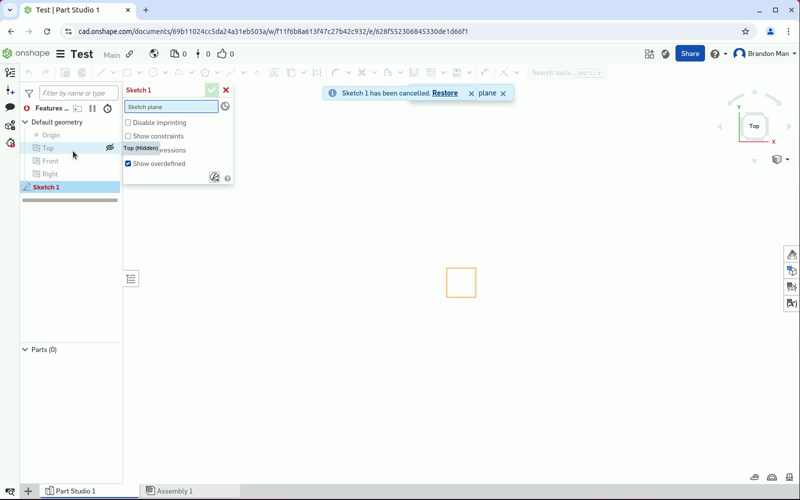
click(73, 150)
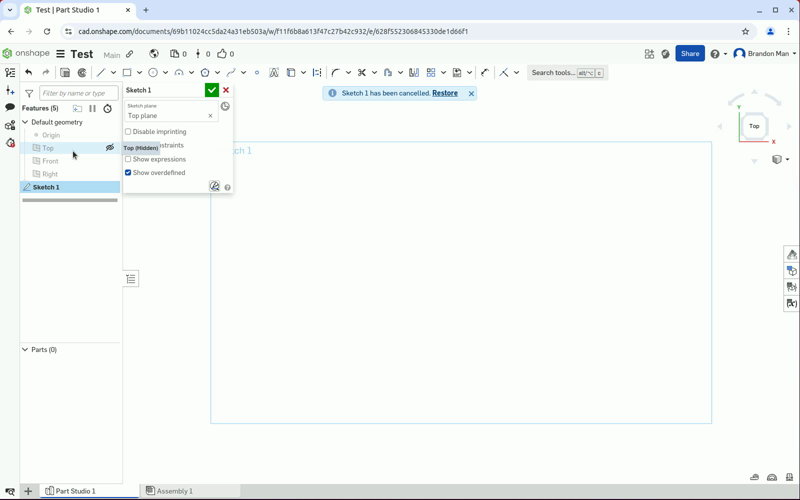
mouse_move(73, 352)
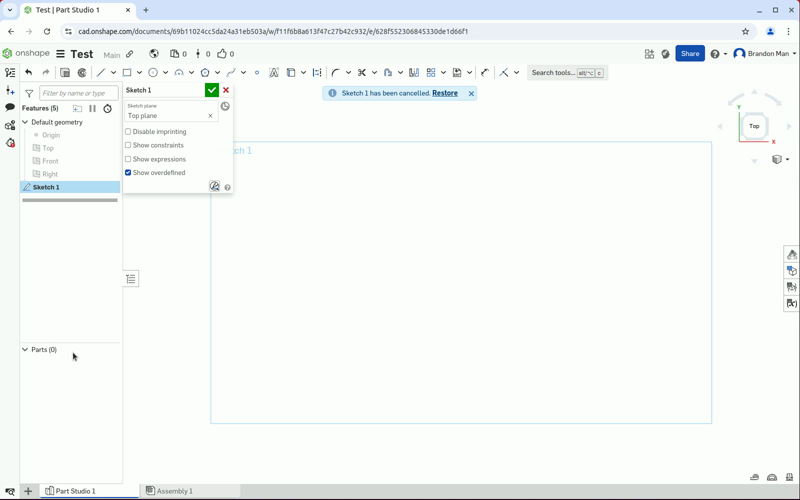
key(y)
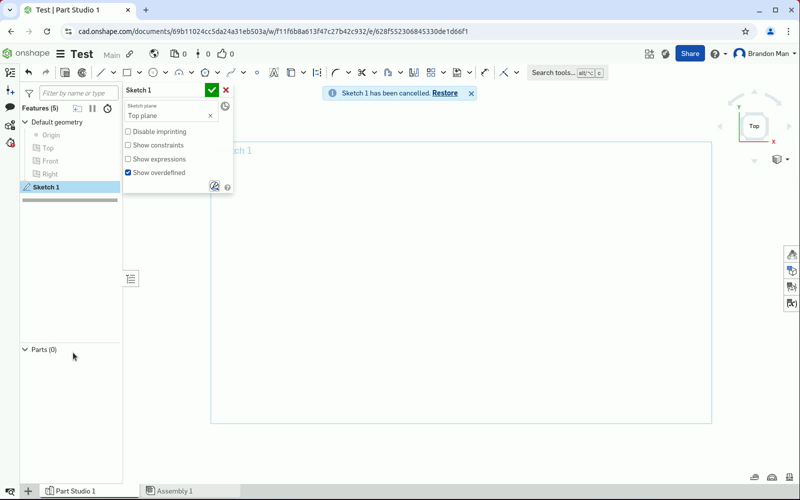
key(l)
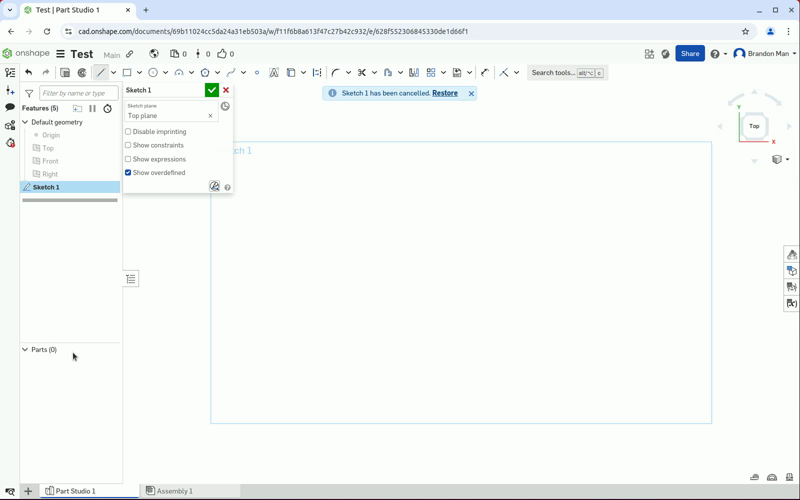
key_down(shift)
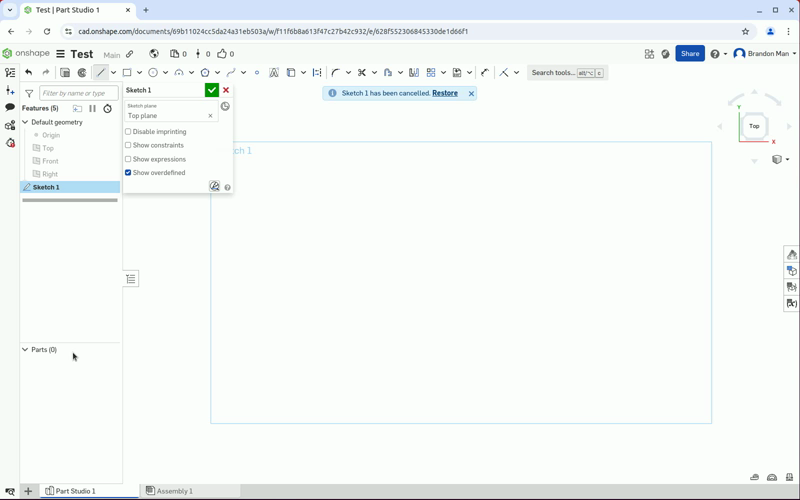
mouse_move(348, 353)
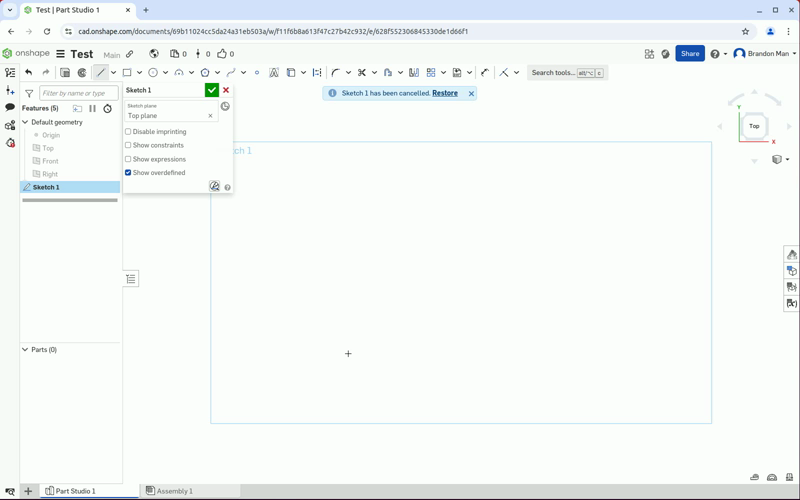
click(348, 353)
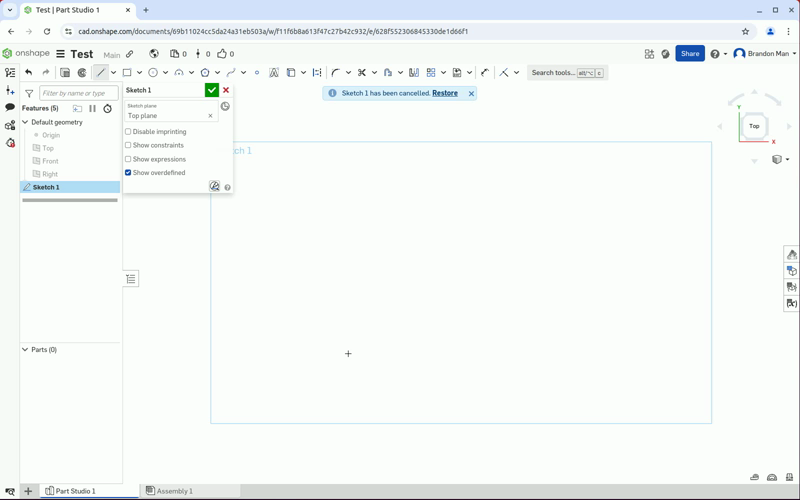
key_up(shift)
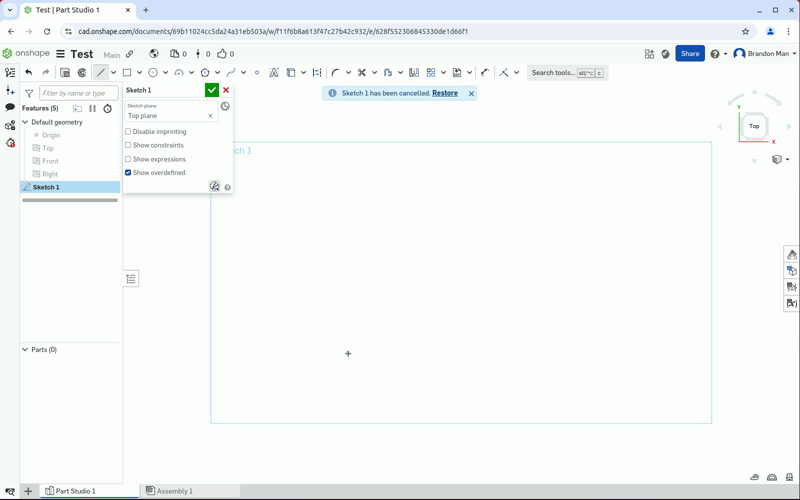
key_down(shift)
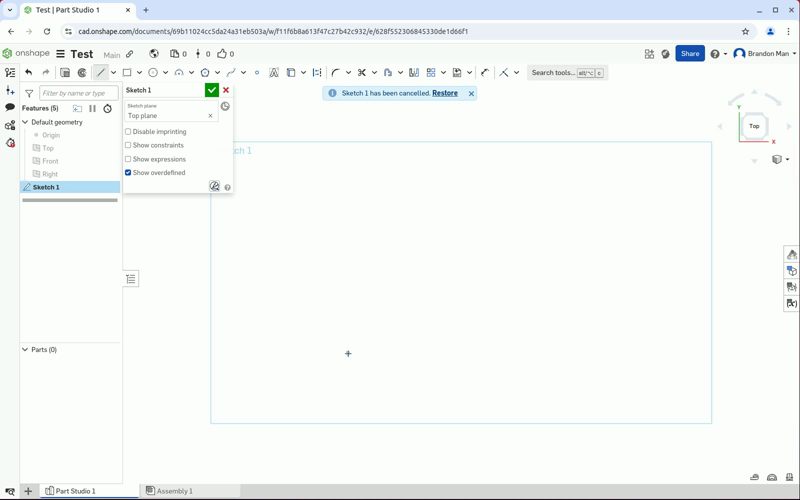
mouse_move(572, 353)
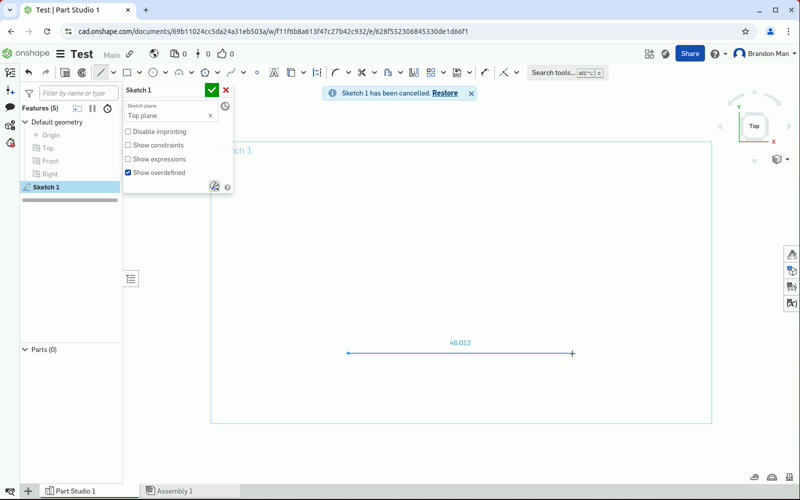
click(572, 353)
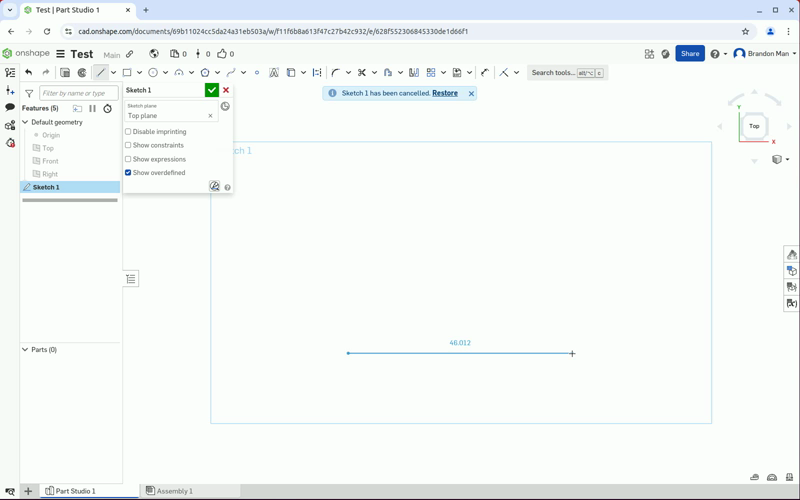
key_up(shift)
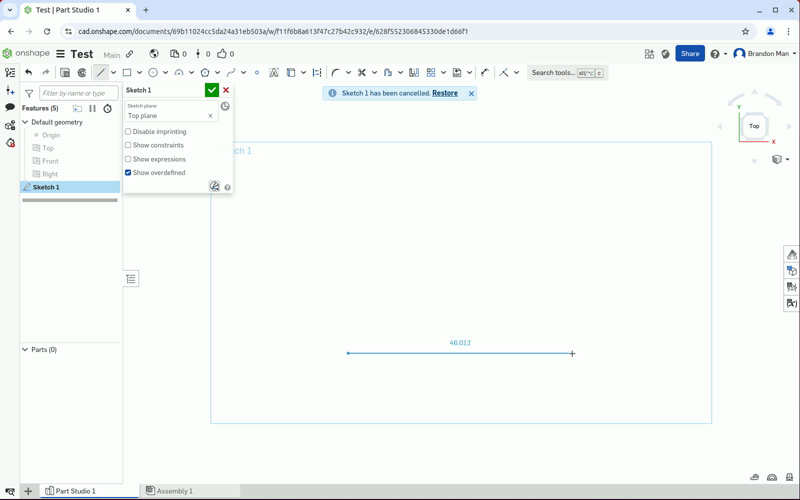
key_down(shift)
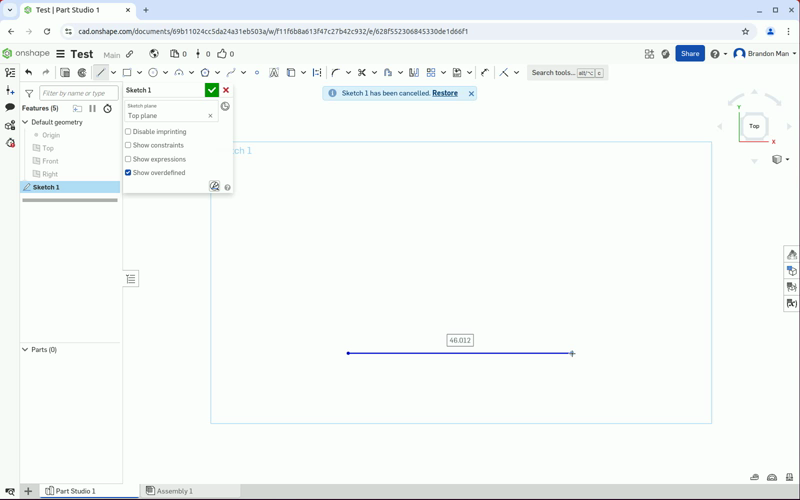
mouse_move(572, 214)
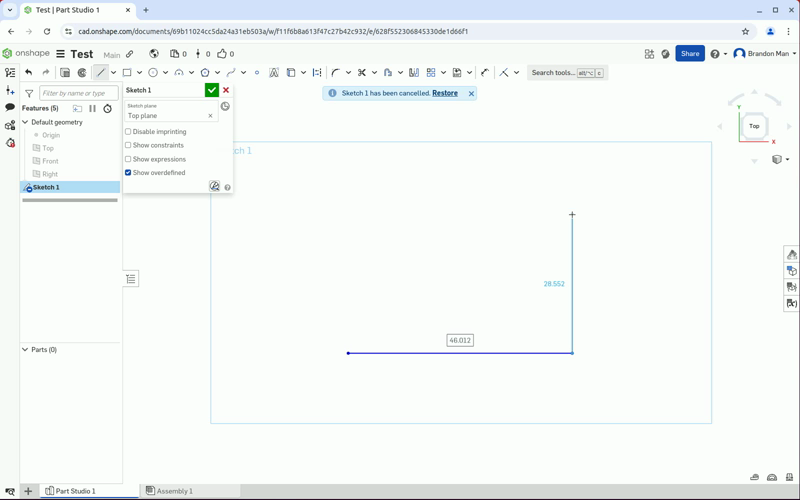
click(572, 214)
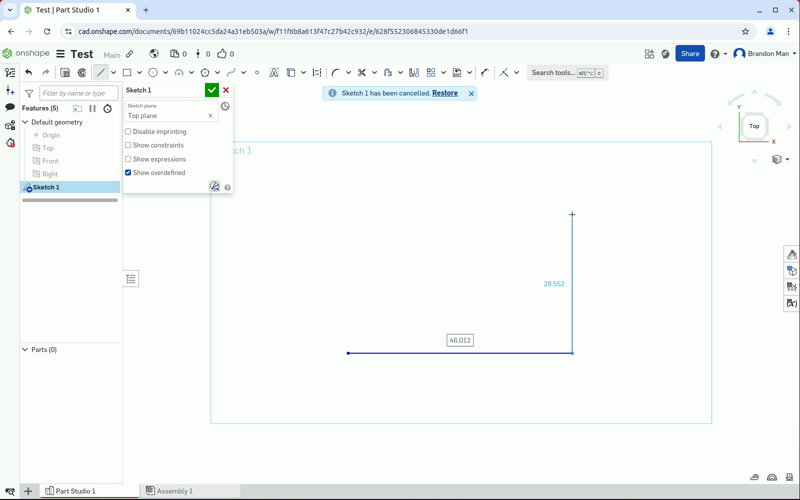
key_up(shift)
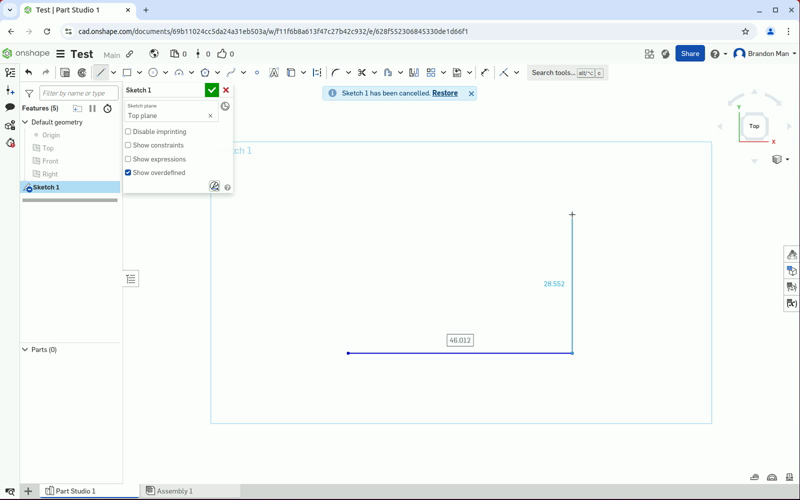
key_down(shift)
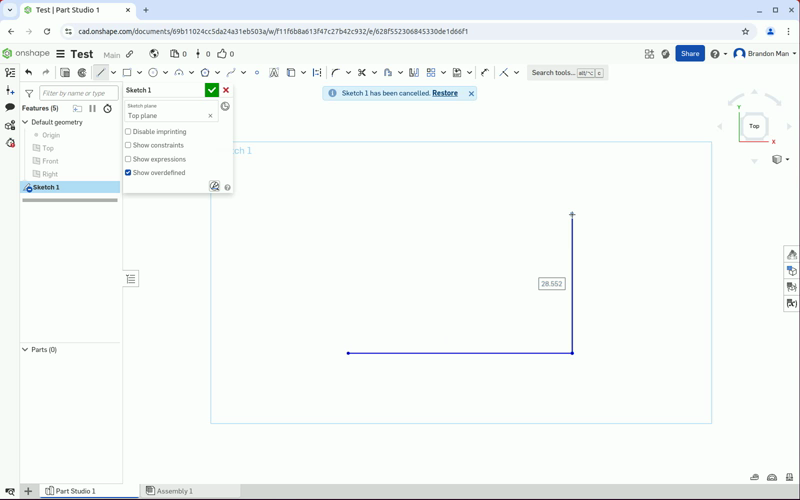
mouse_move(348, 214)
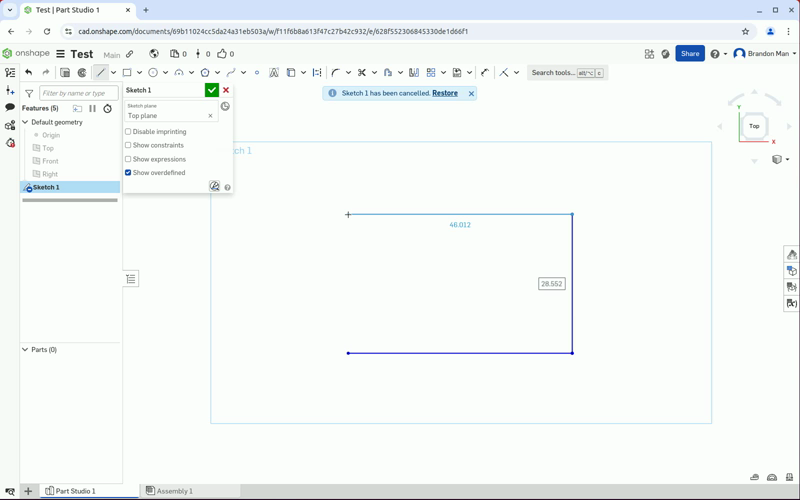
click(348, 214)
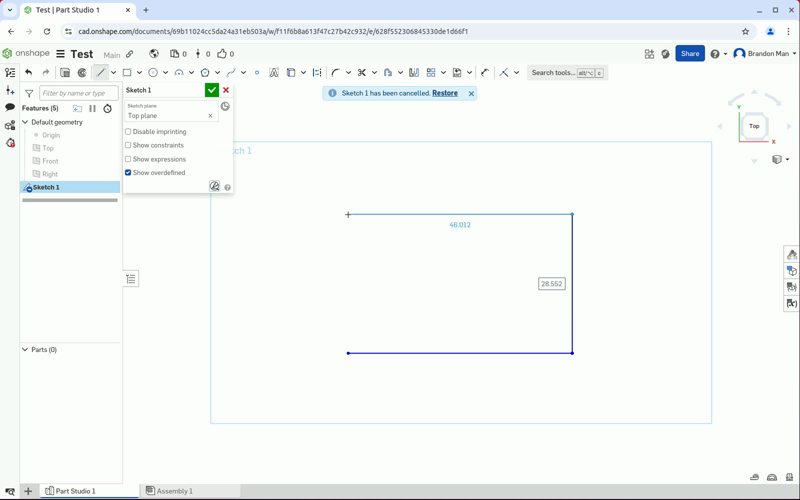
key_up(shift)
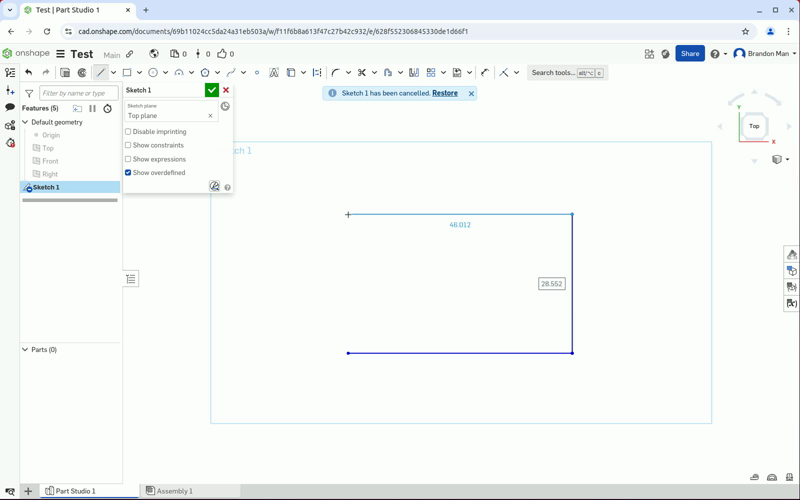
key_down(shift)
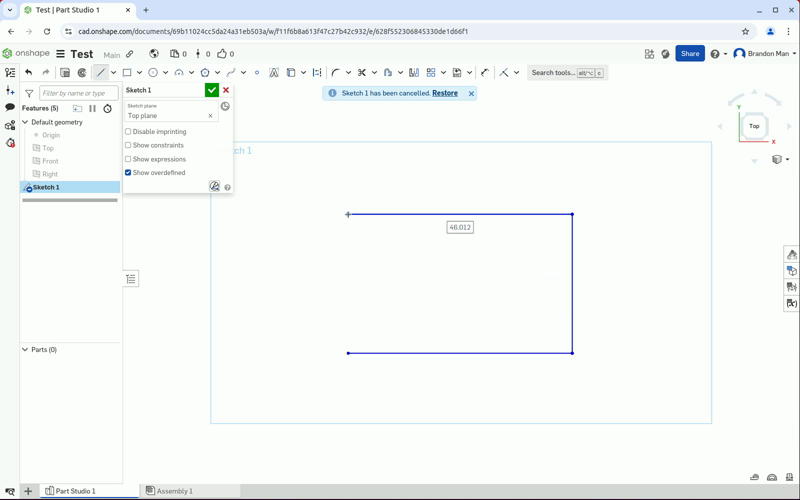
mouse_move(348, 353)
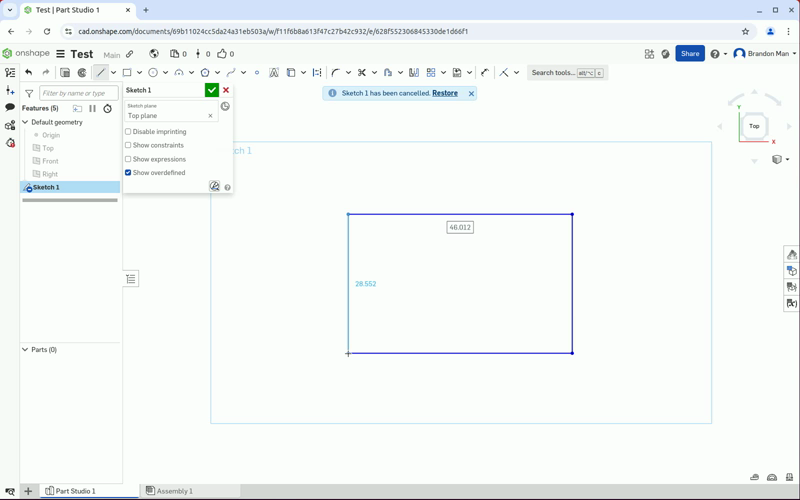
key_up(shift)
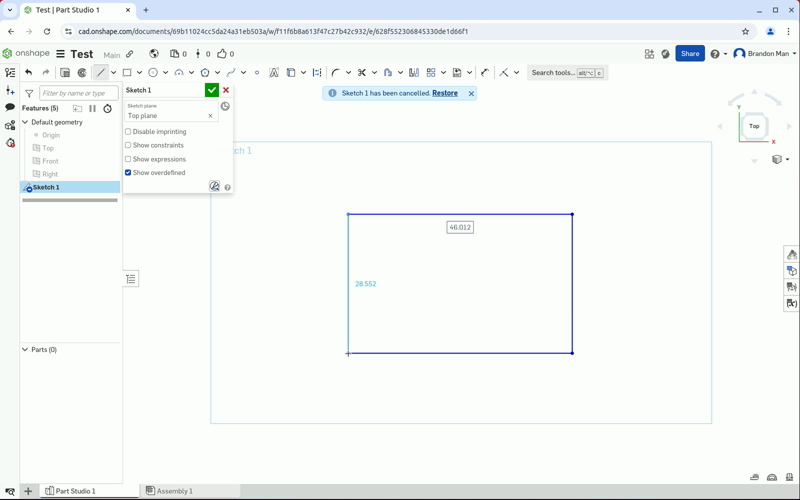
click(348, 353)
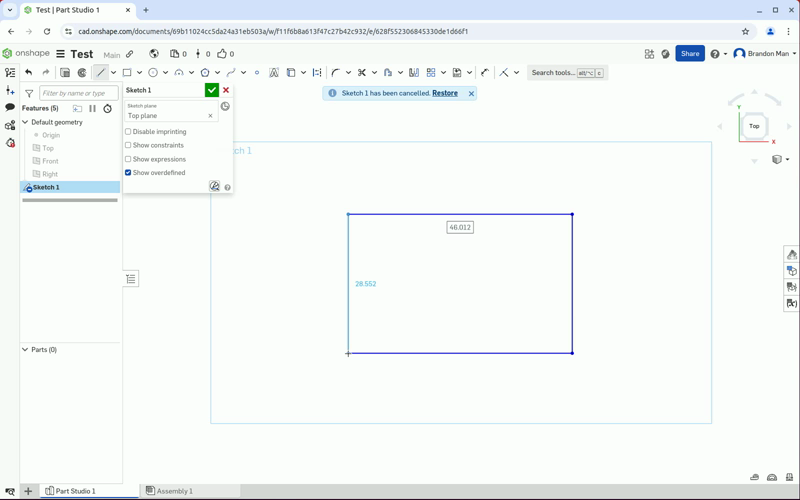
key(esc)
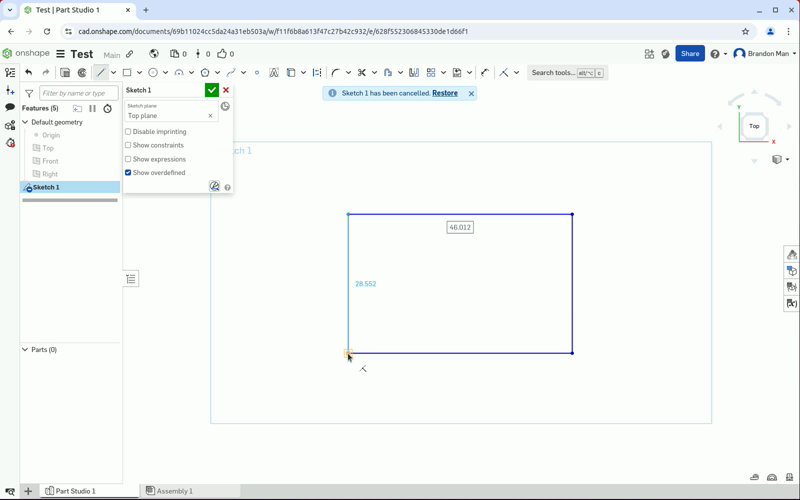
mouse_move(406, 307)
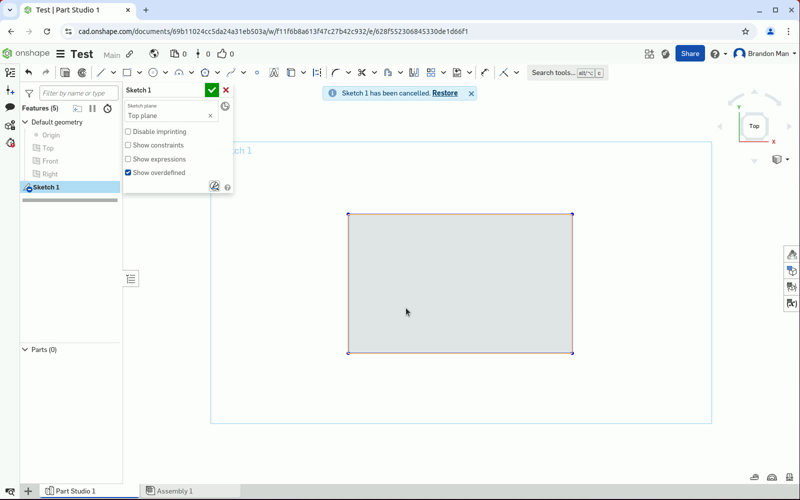
click(406, 307)
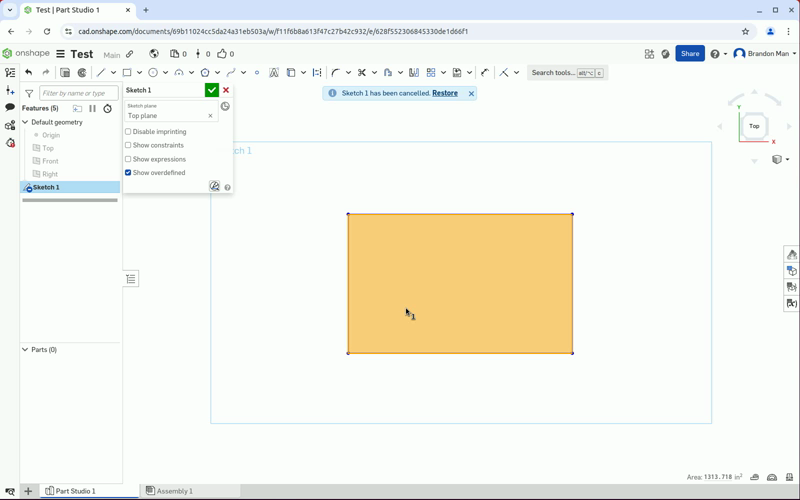
mouse_move(73, 352)
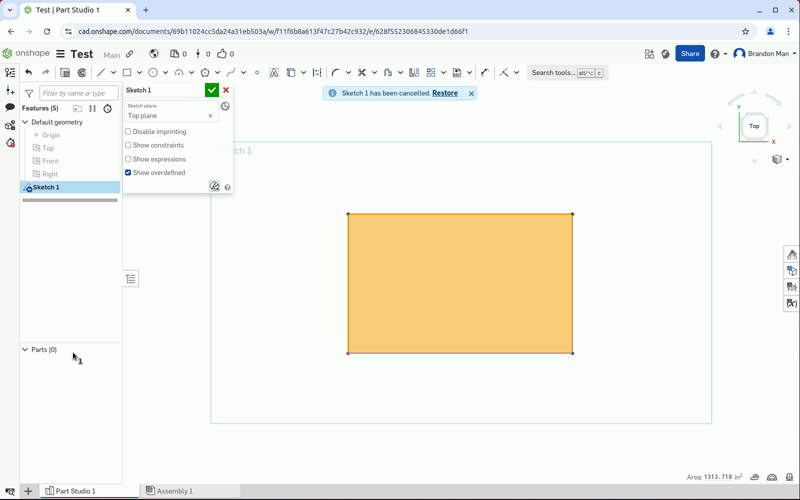
key(shift+y)
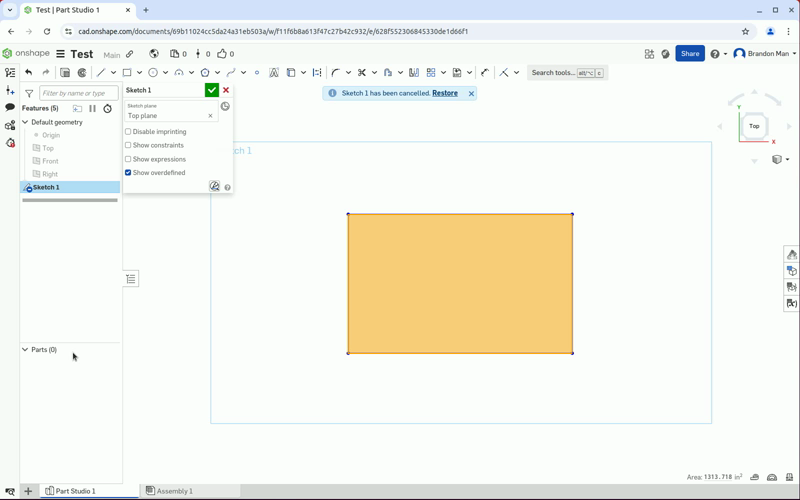
key(shift+e)
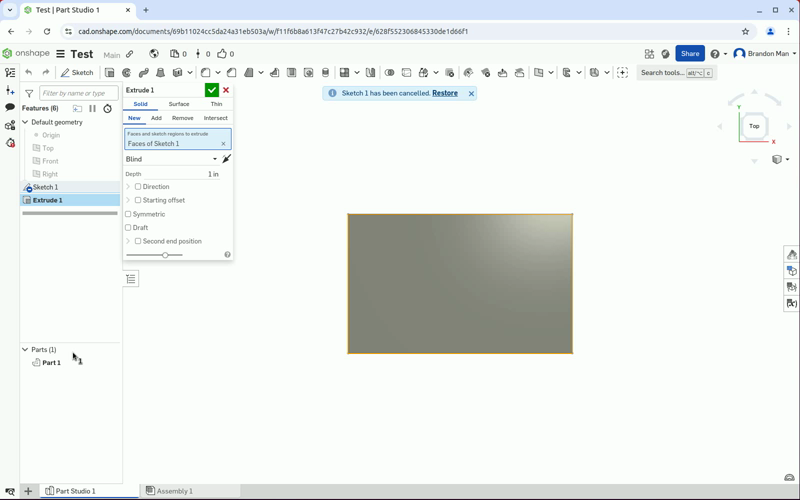
mouse_move(143, 106)
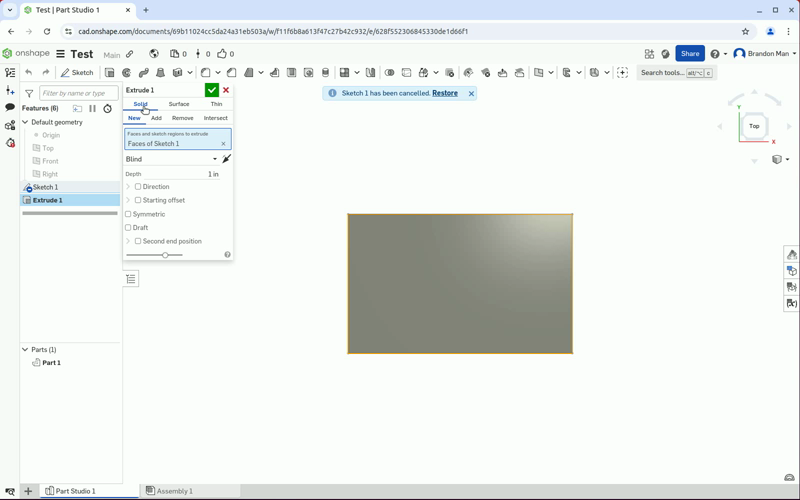
click(143, 106)
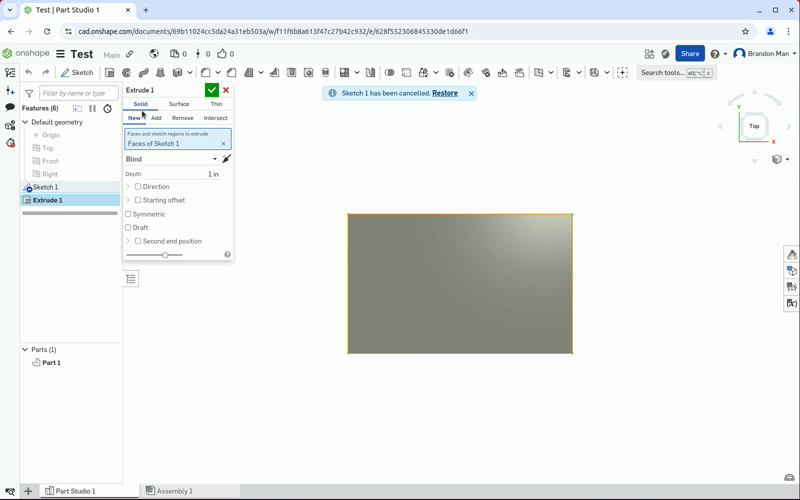
mouse_move(137, 120)
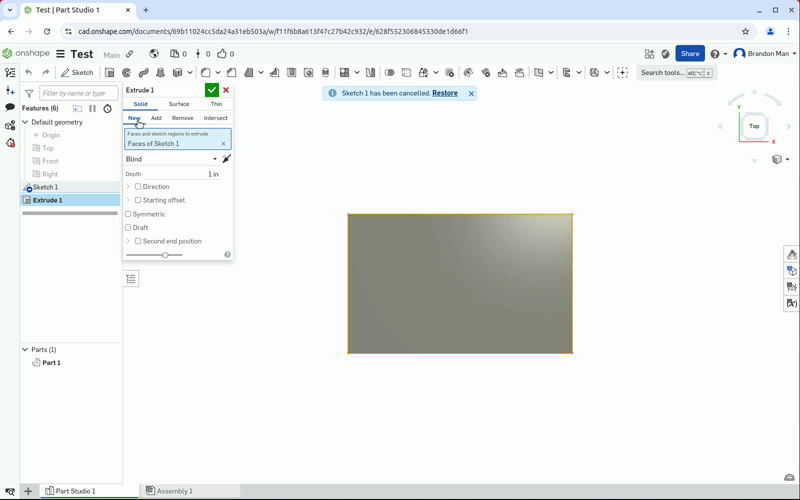
click(137, 120)
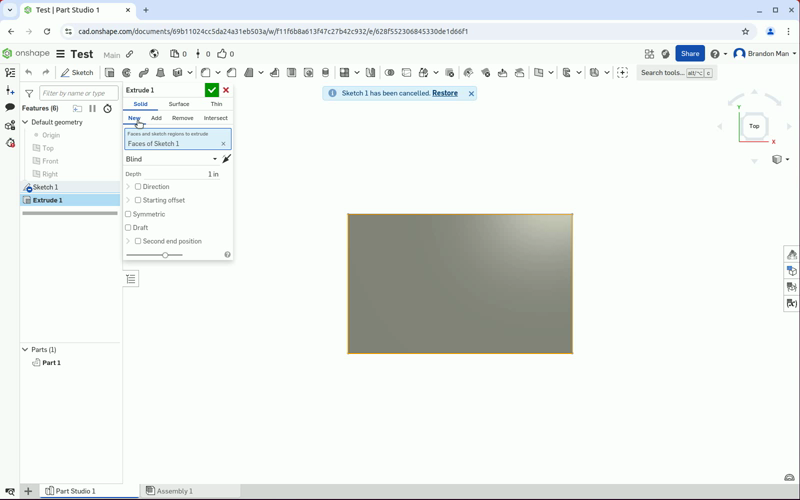
key(tab, 4)
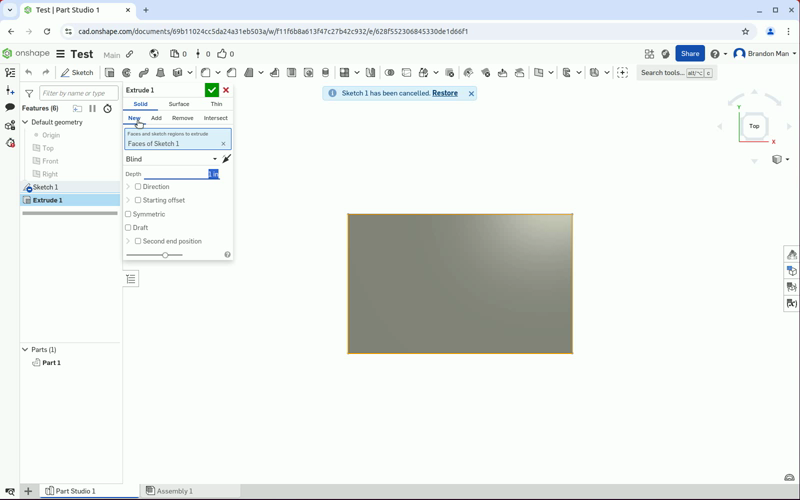
text(3.37)
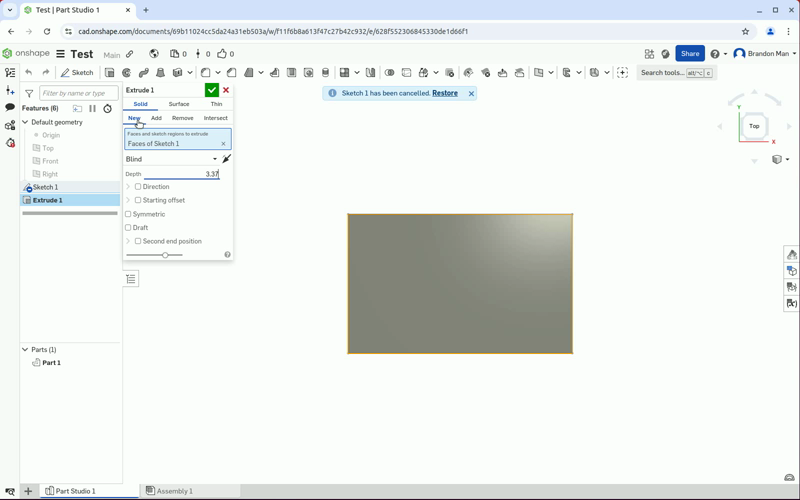
key(enter)
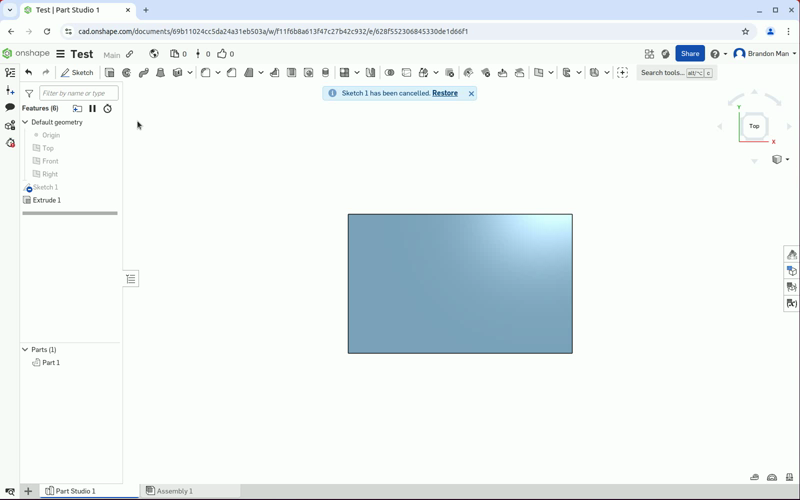
key(shift+h)
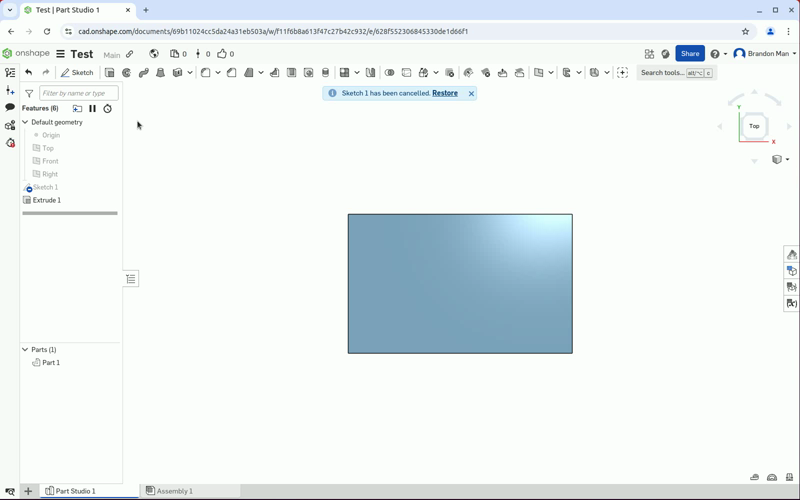
key(shift+h)
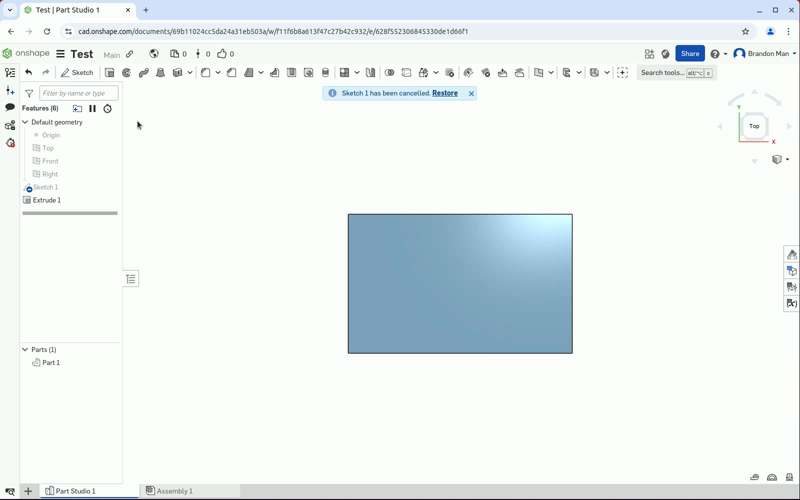
mouse_move(73, 189)
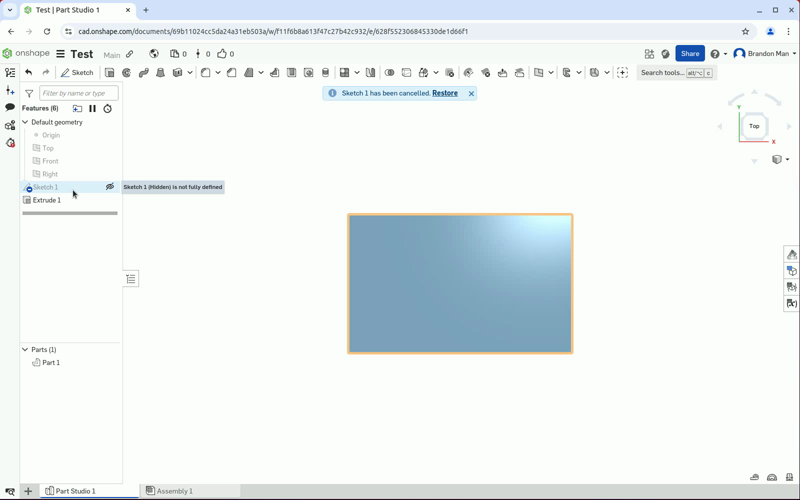
click(73, 189)
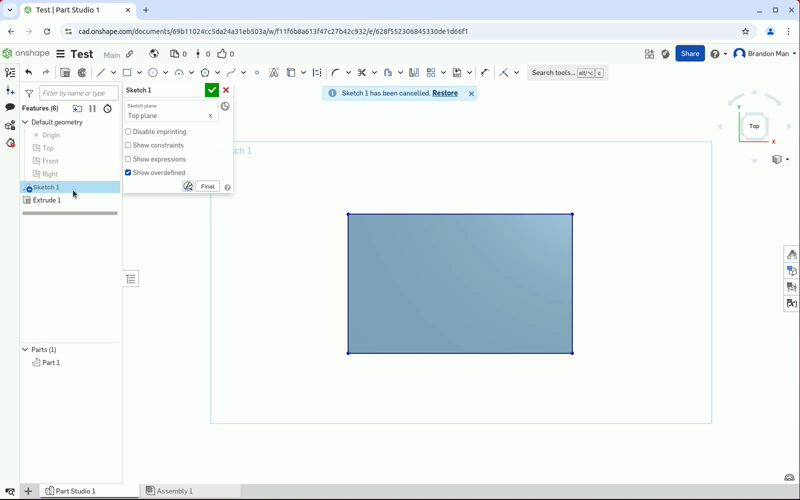
mouse_move(229, 92)
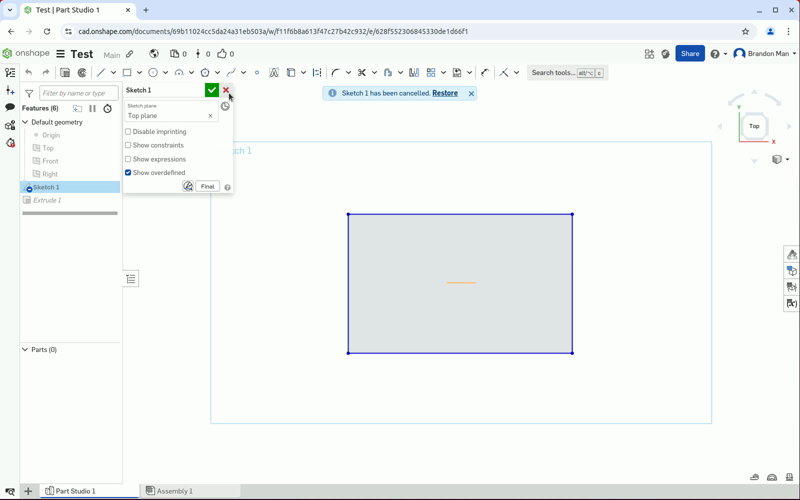
click(229, 92)
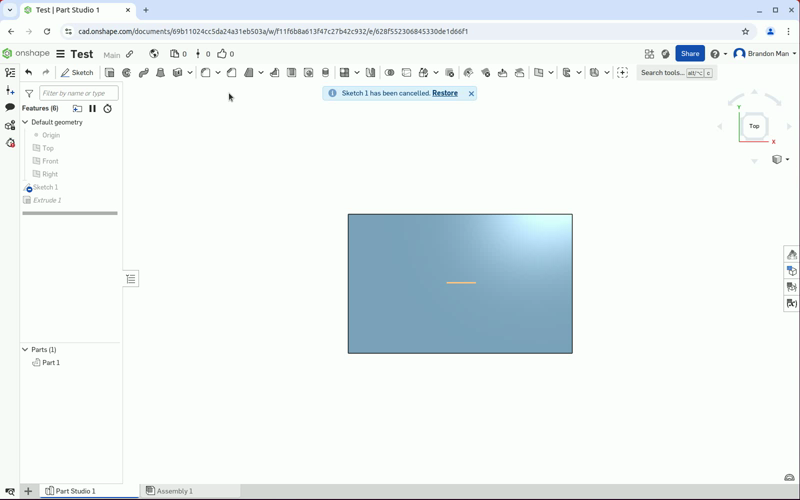
mouse_move(541, 75)
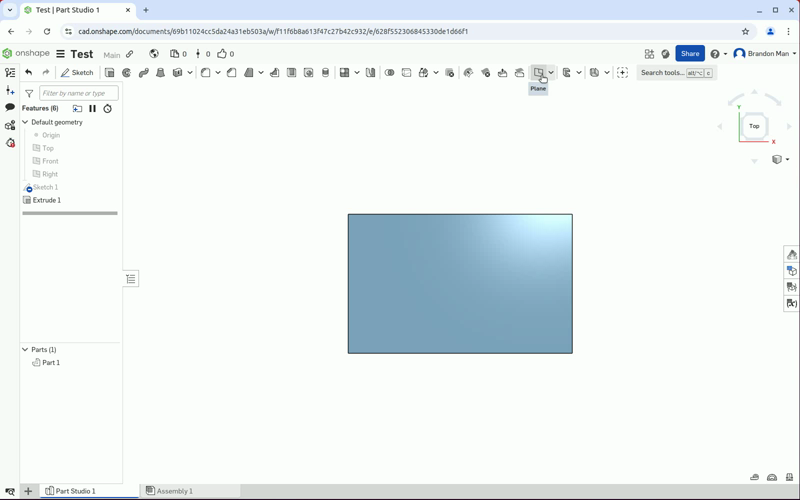
click(541, 75)
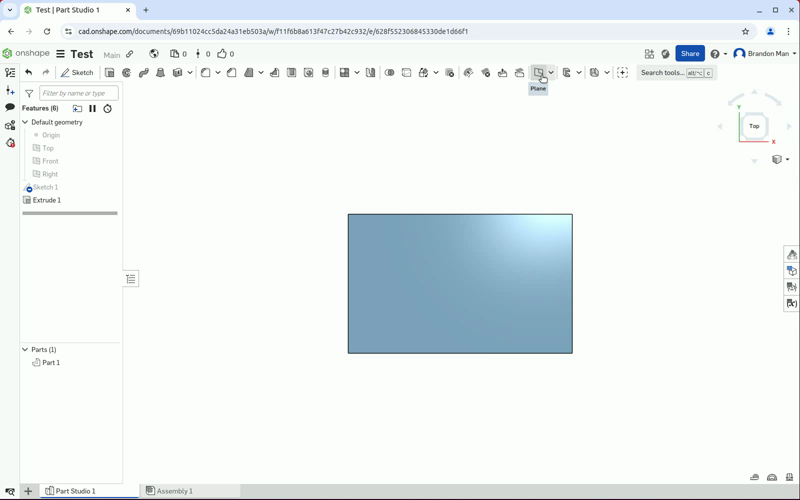
mouse_move(73, 150)
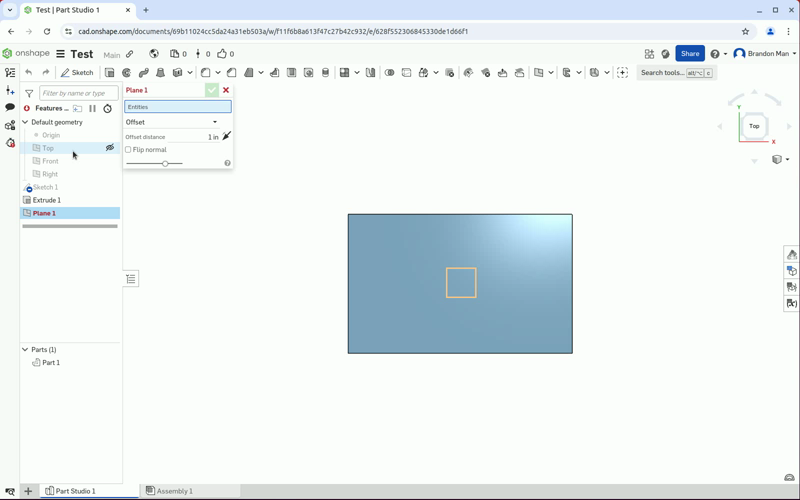
click(73, 150)
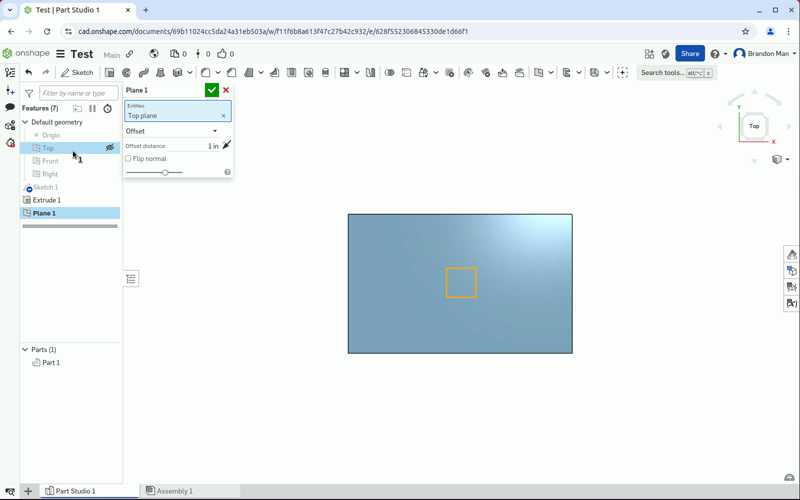
key(tab, 2)
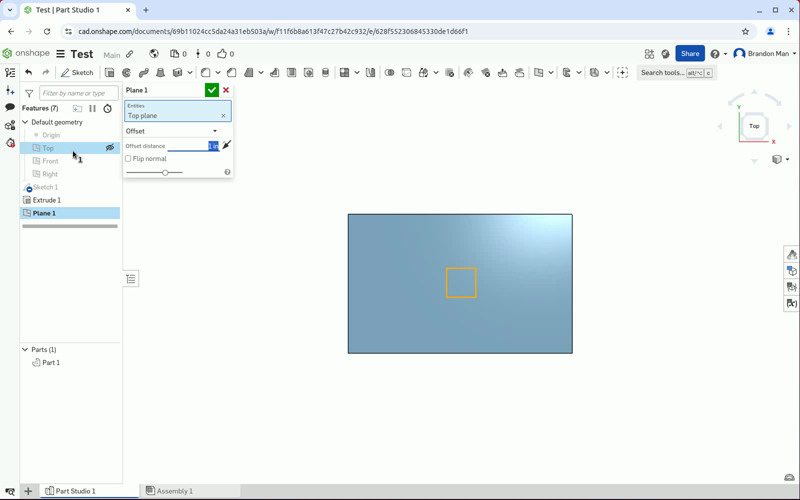
text(3.358)
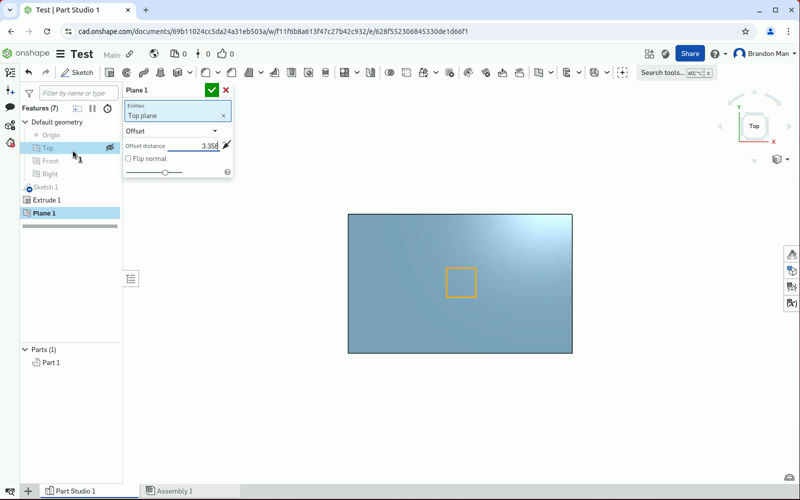
key(enter, 2)
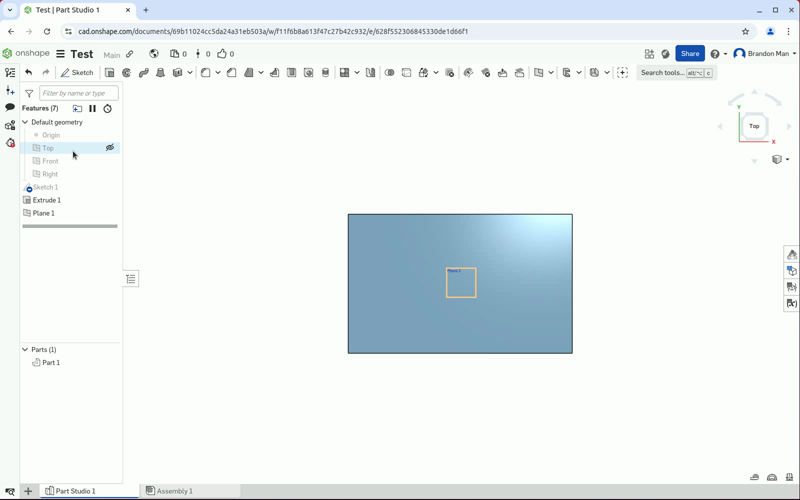
key(shift+s)
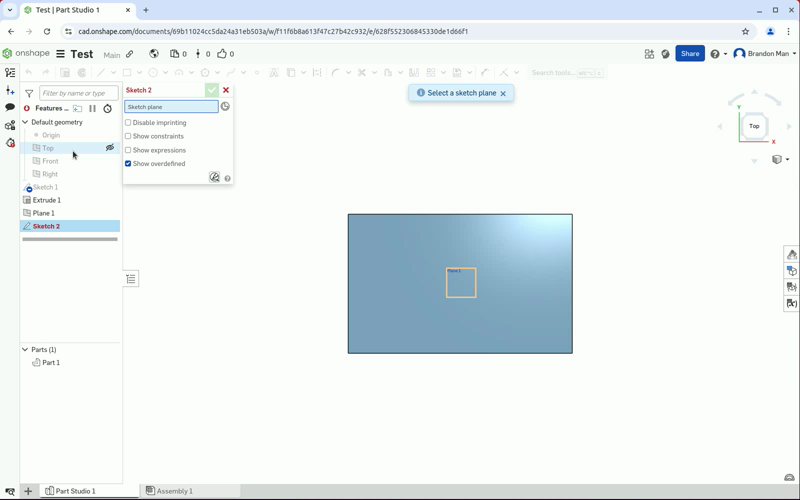
mouse_move(73, 215)
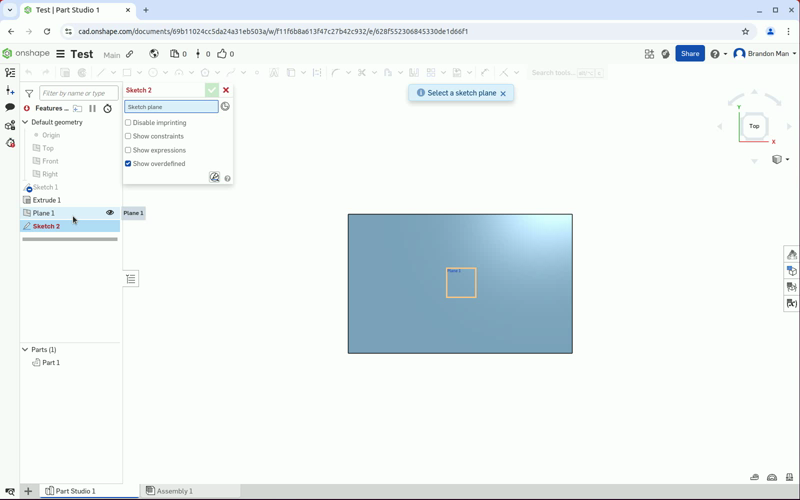
click(73, 215)
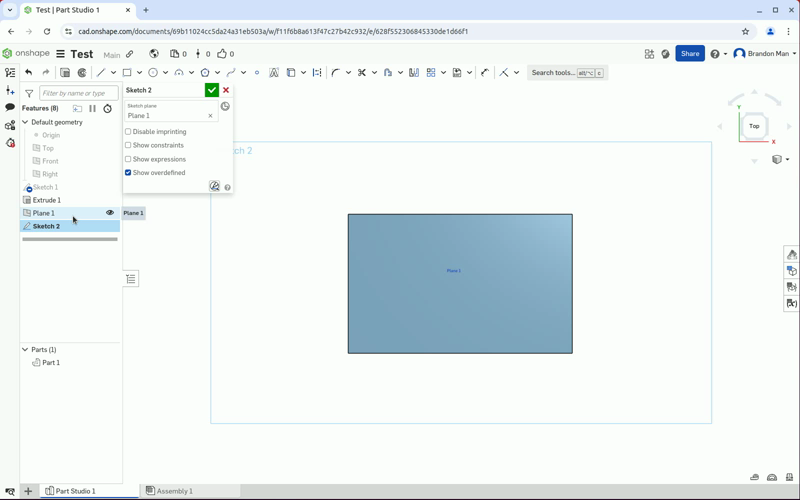
mouse_move(73, 352)
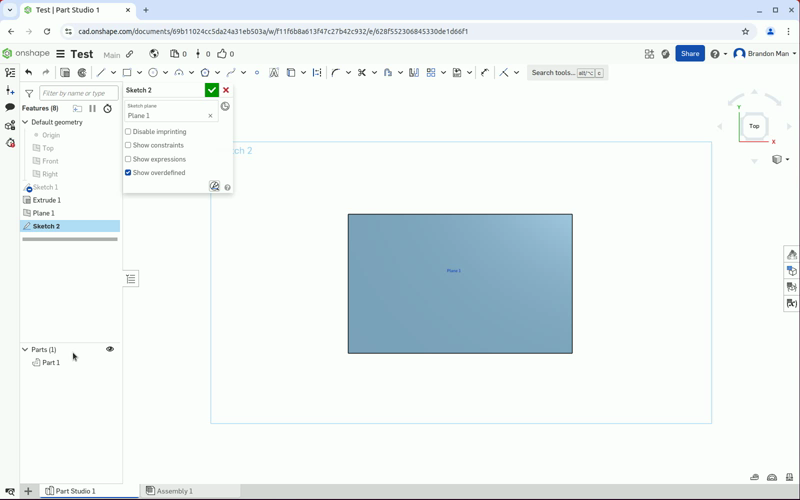
key(y)
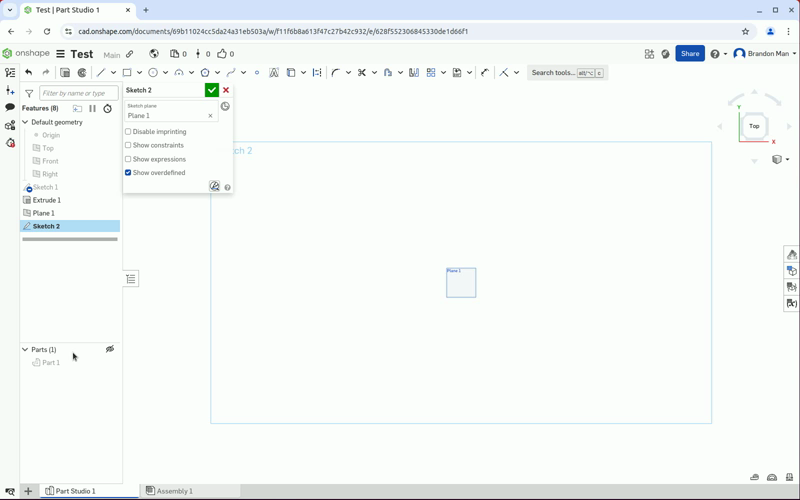
key(l)
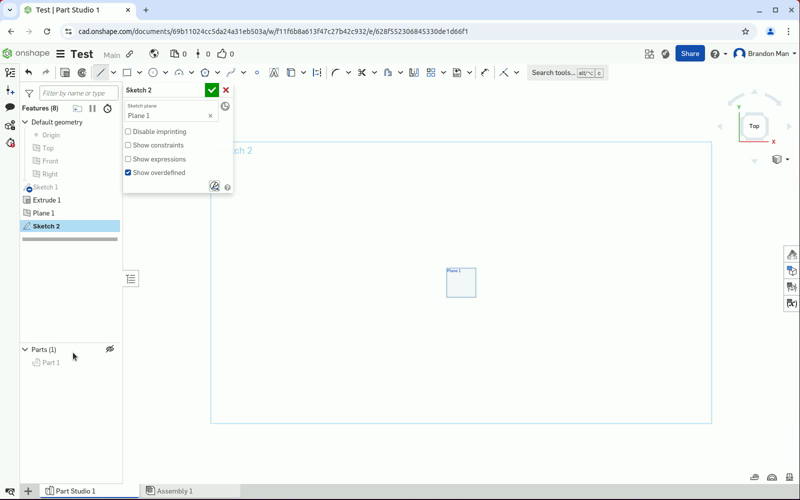
key_down(shift)
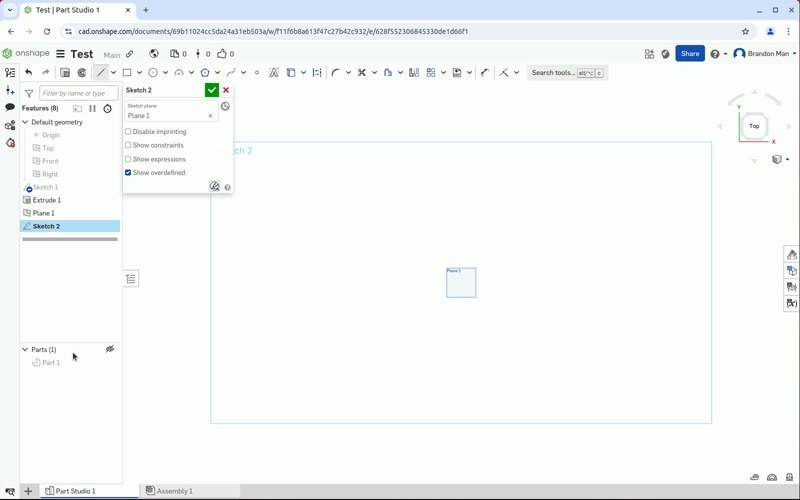
mouse_move(359, 341)
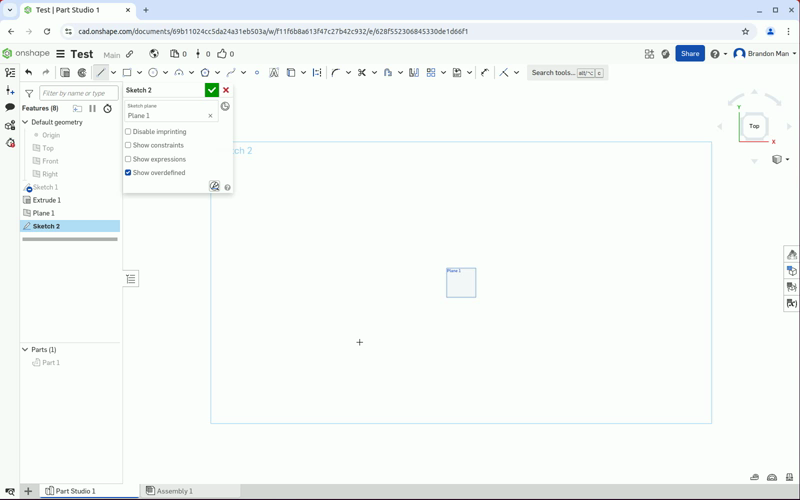
click(359, 341)
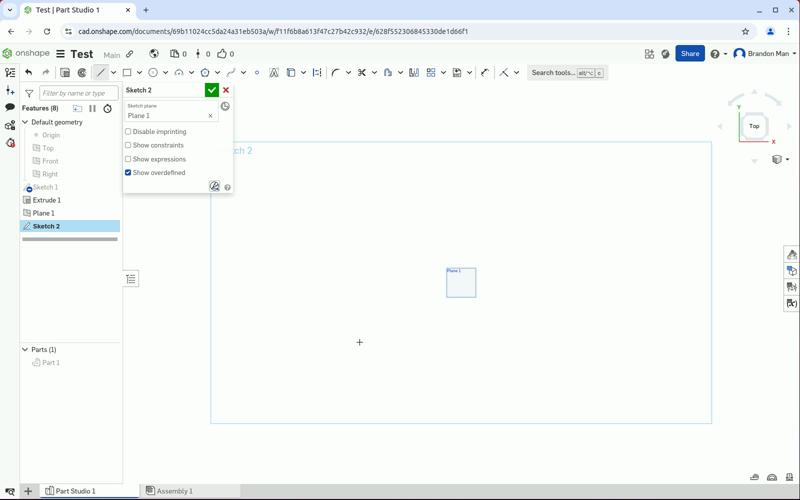
key_up(shift)
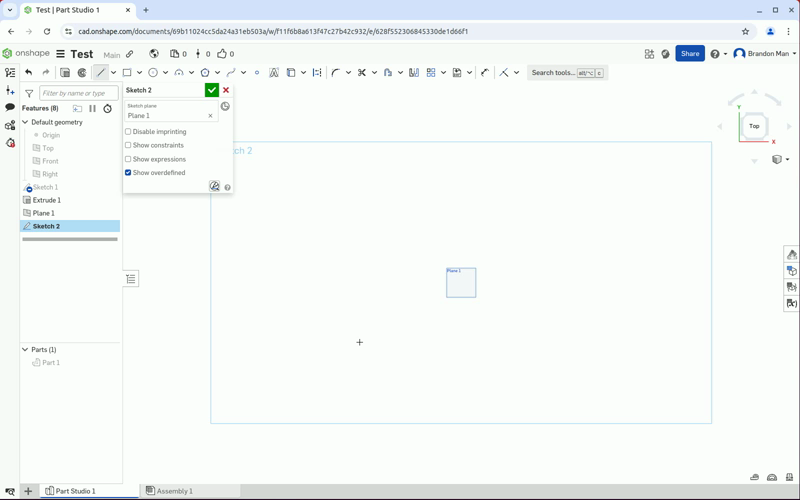
key_down(shift)
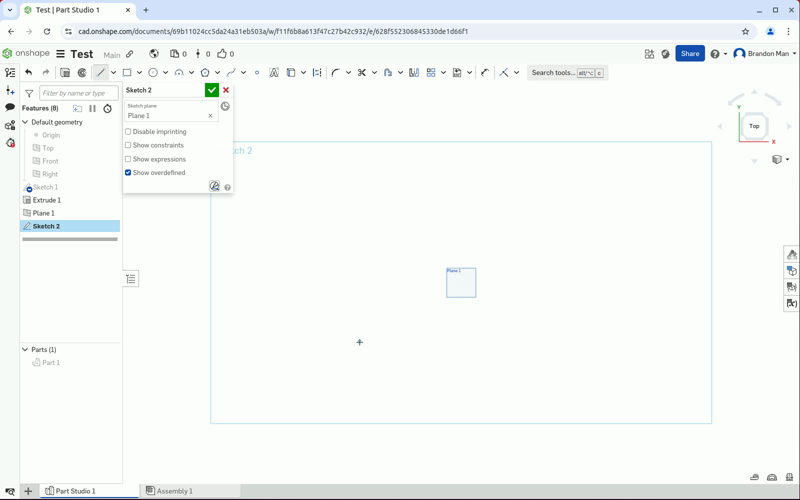
mouse_move(561, 341)
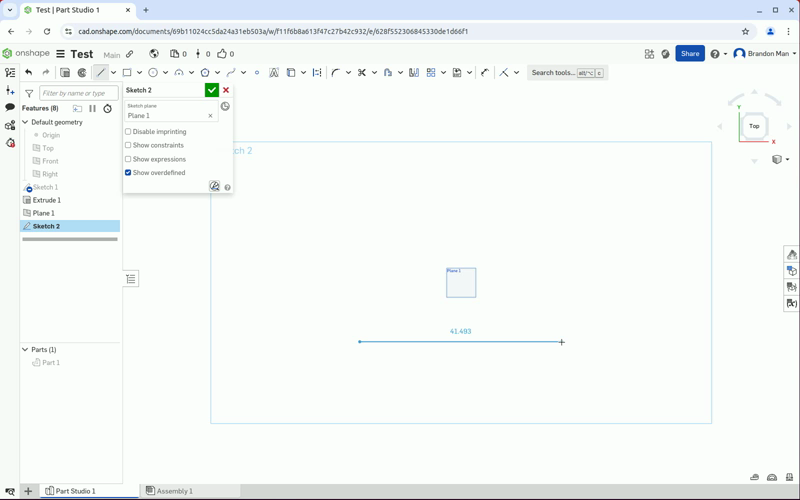
click(561, 341)
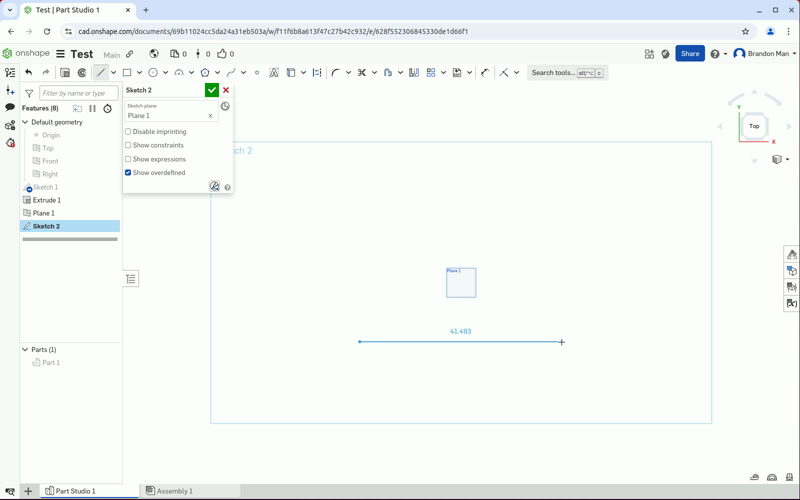
key_up(shift)
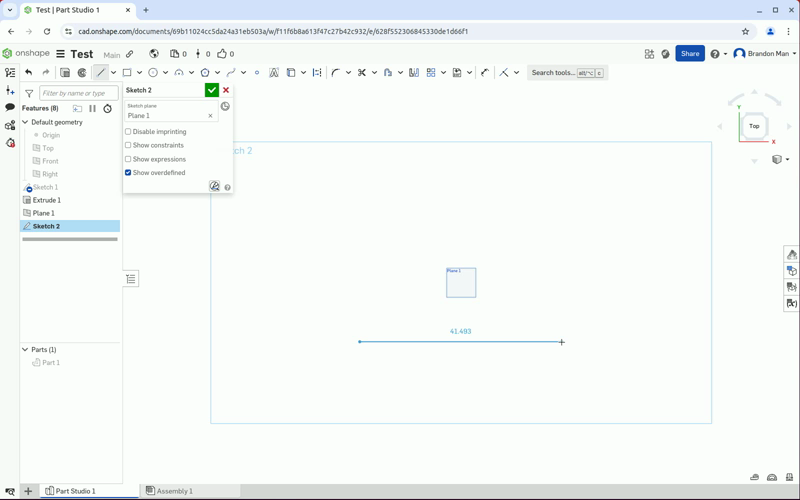
key_down(shift)
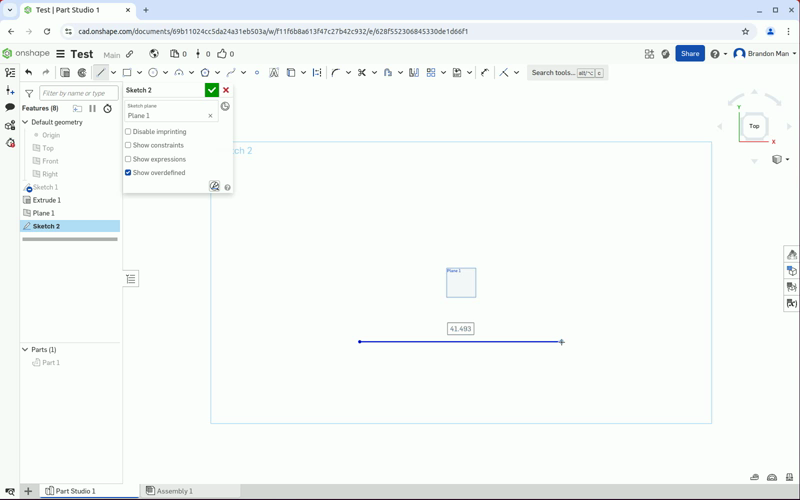
mouse_move(561, 224)
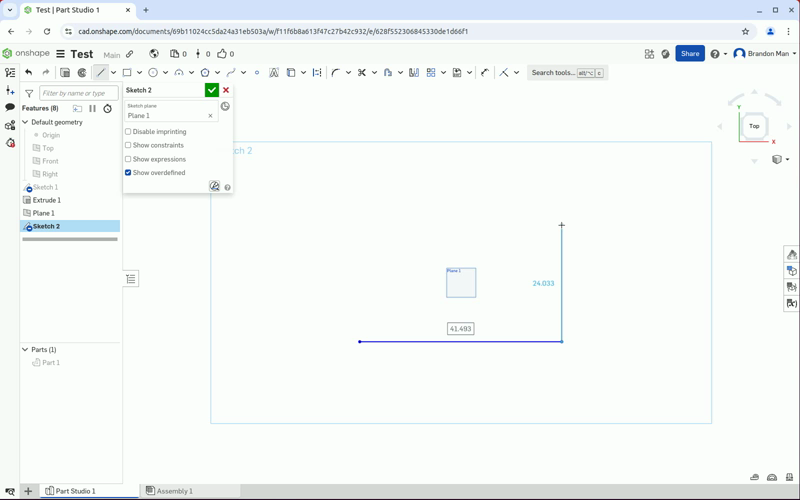
click(561, 224)
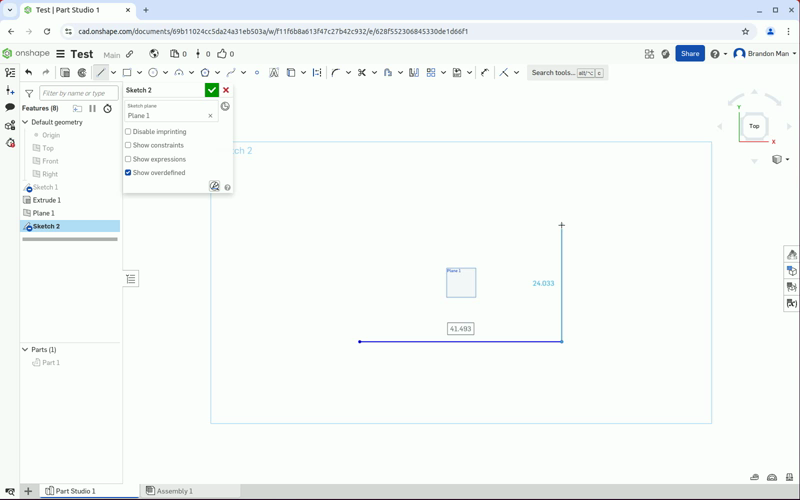
key_up(shift)
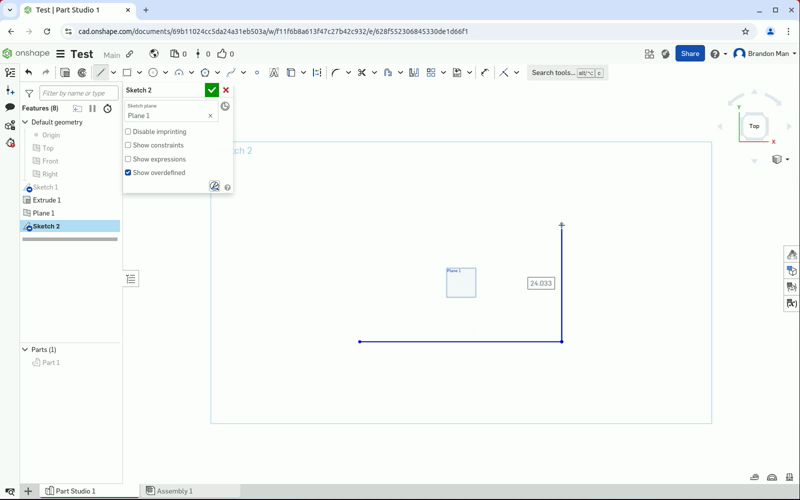
key_down(shift)
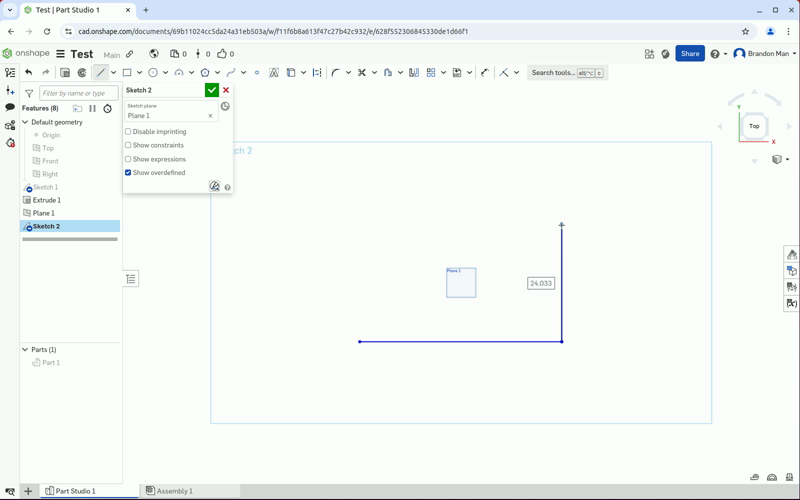
mouse_move(359, 224)
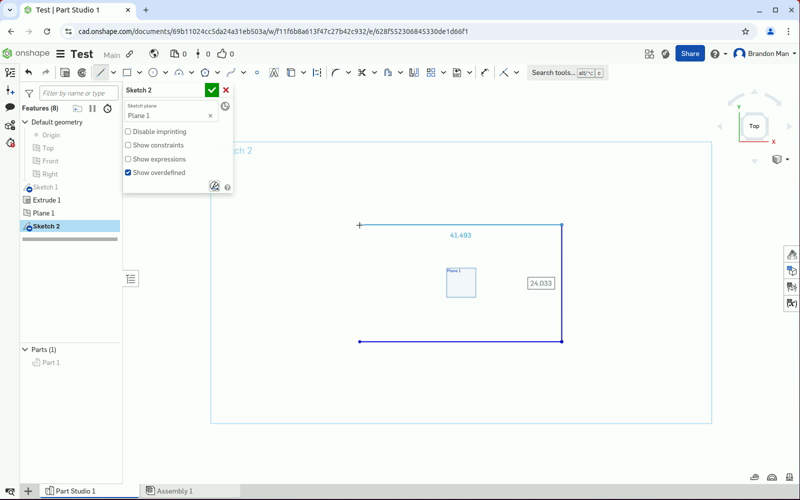
click(359, 224)
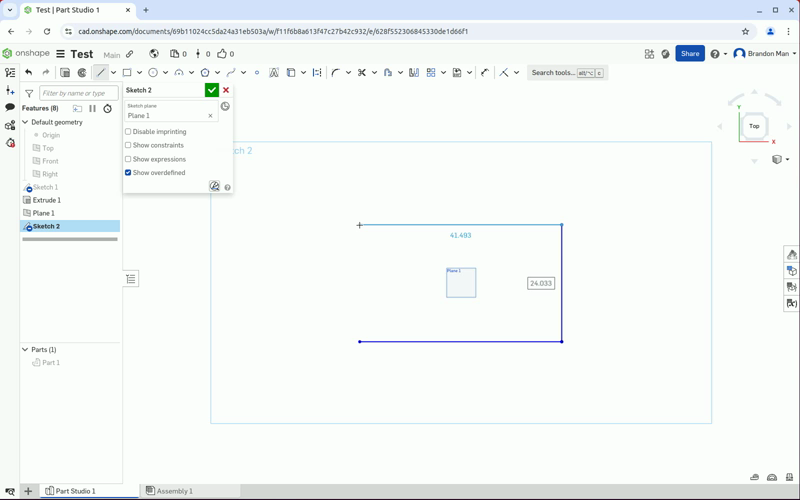
key_up(shift)
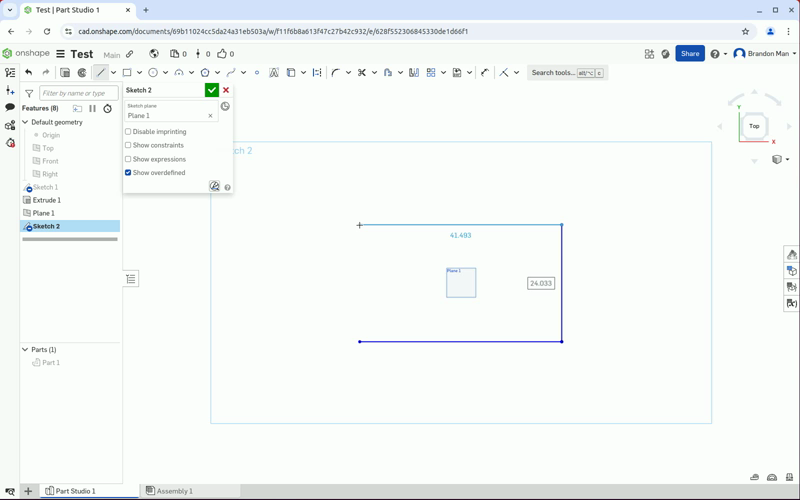
key_down(shift)
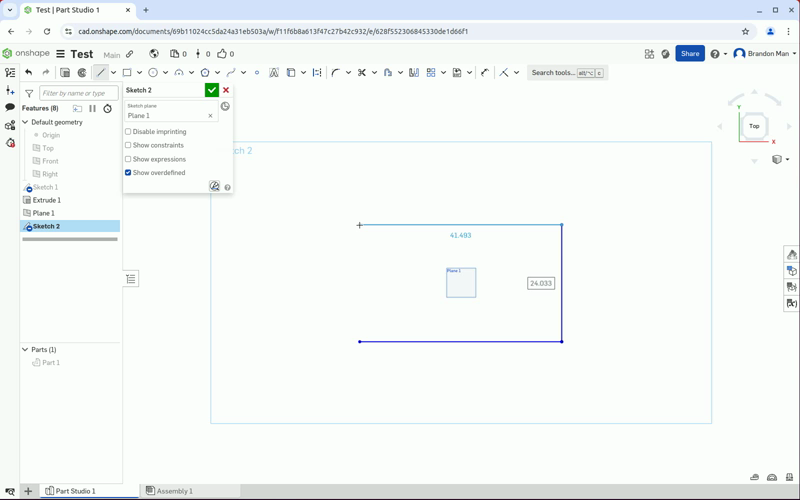
mouse_move(359, 341)
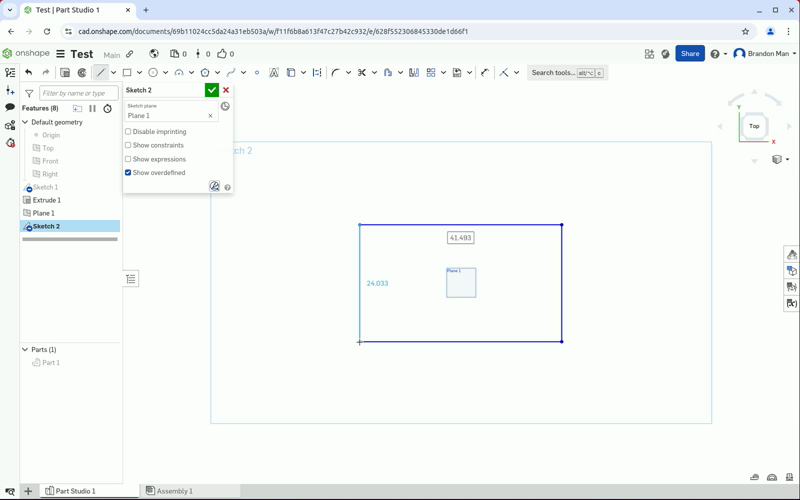
key_up(shift)
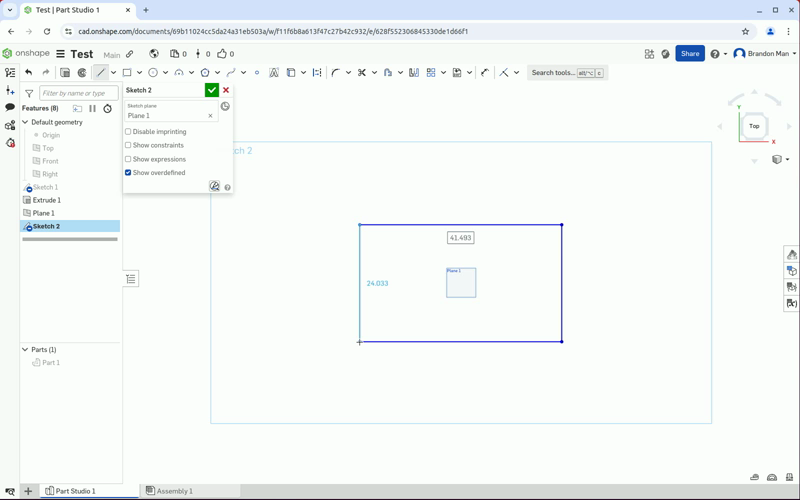
click(359, 341)
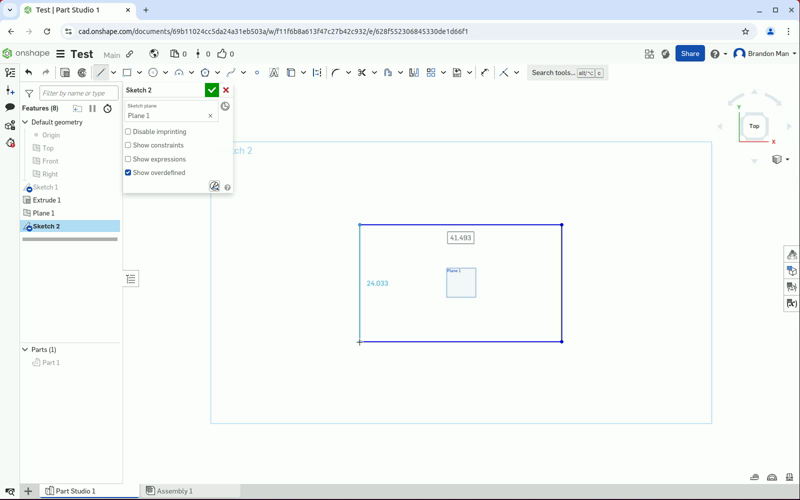
key(esc)
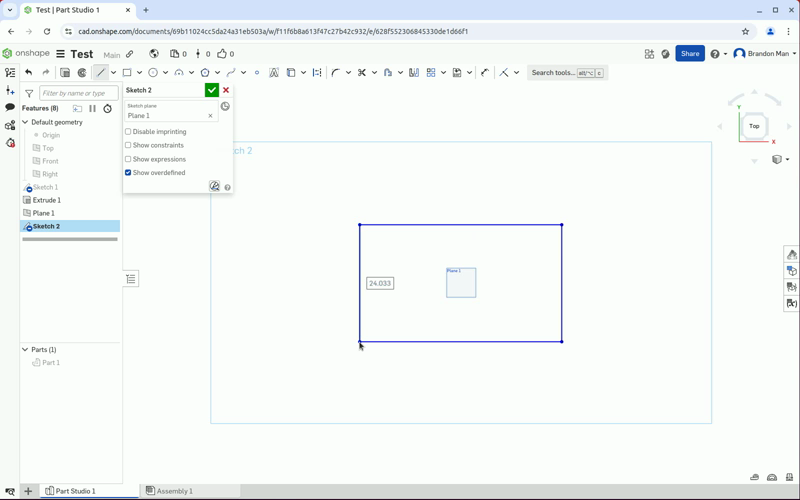
mouse_move(518, 284)
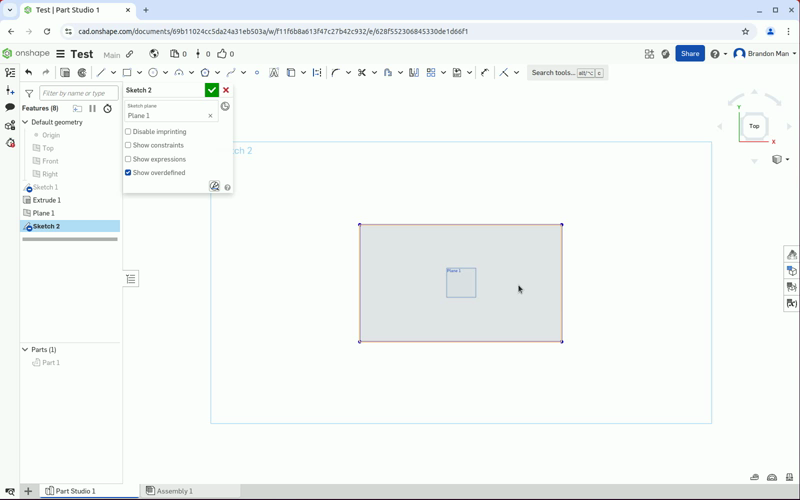
click(518, 284)
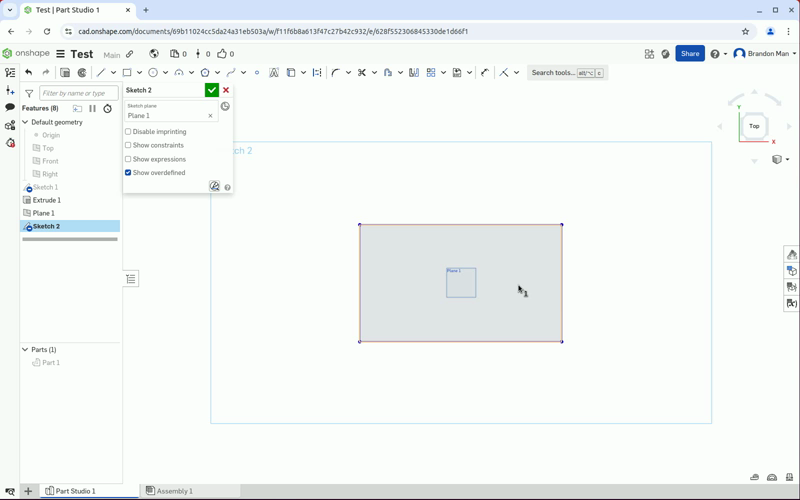
mouse_move(73, 352)
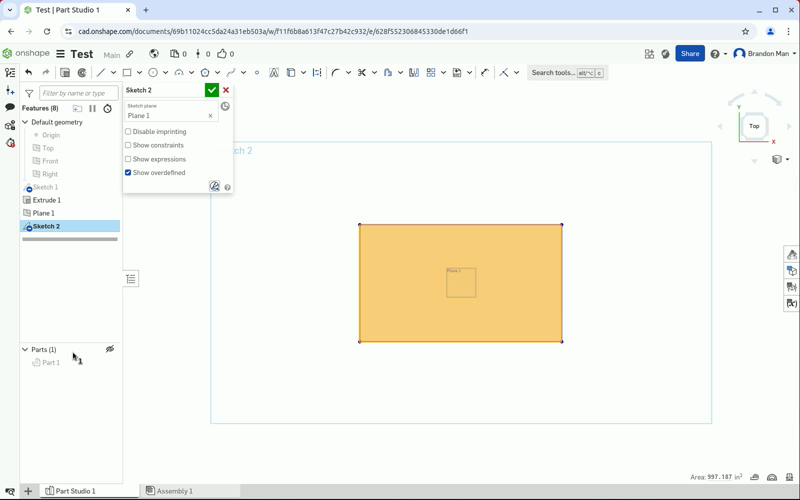
key(shift+y)
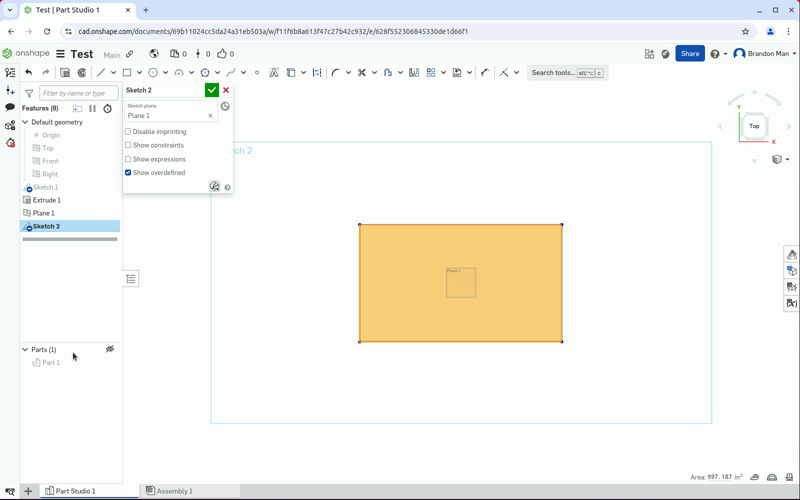
key(shift+e)
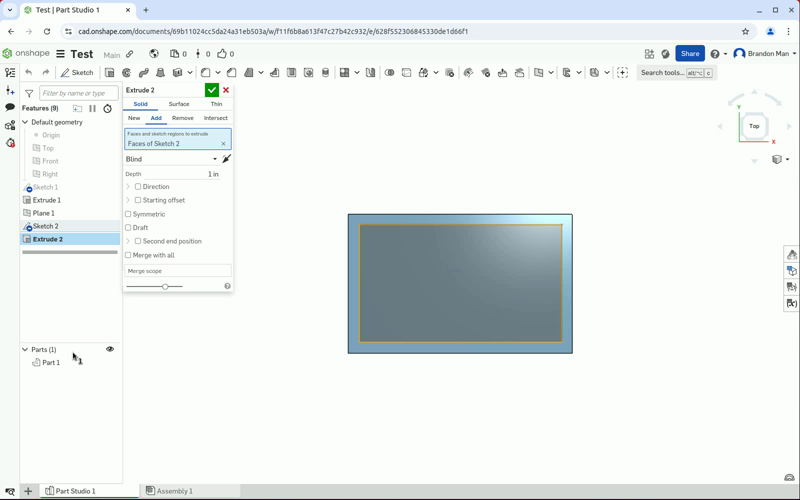
mouse_move(143, 106)
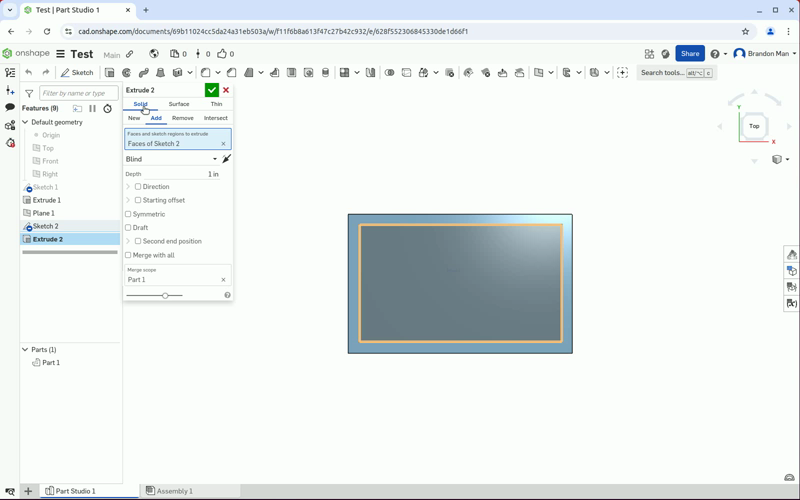
click(143, 106)
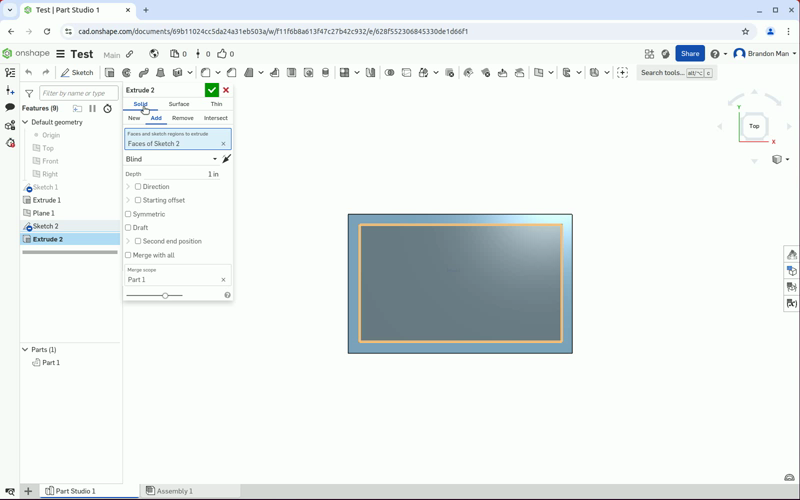
mouse_move(186, 120)
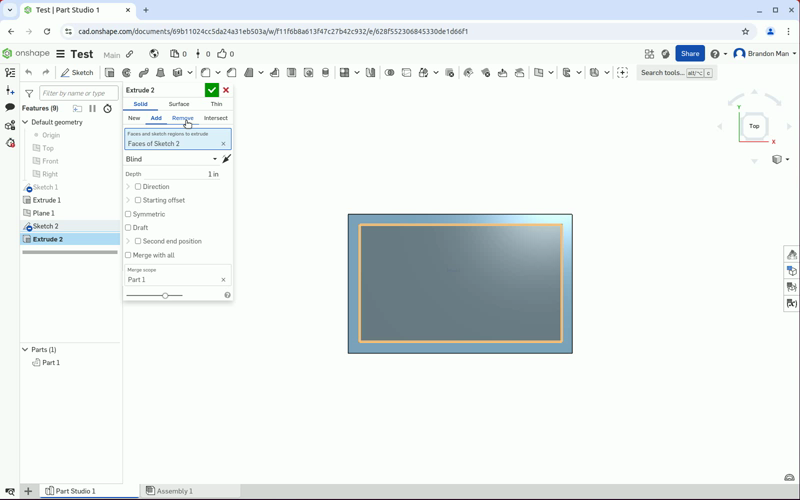
click(186, 120)
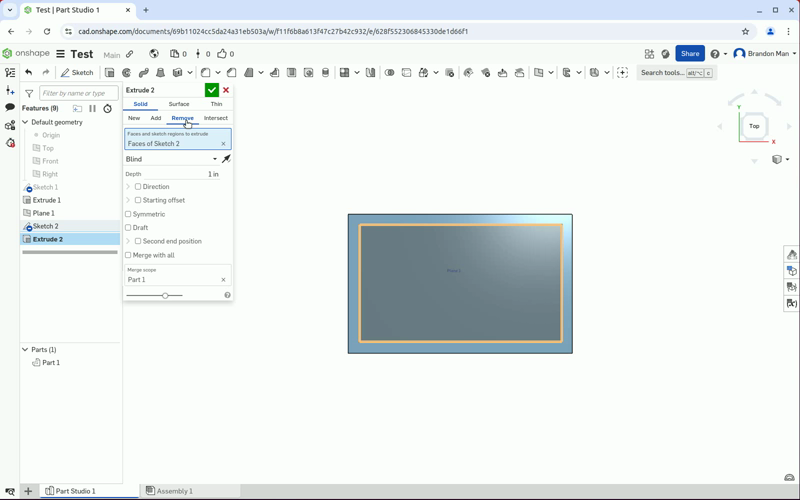
key(tab, 4)
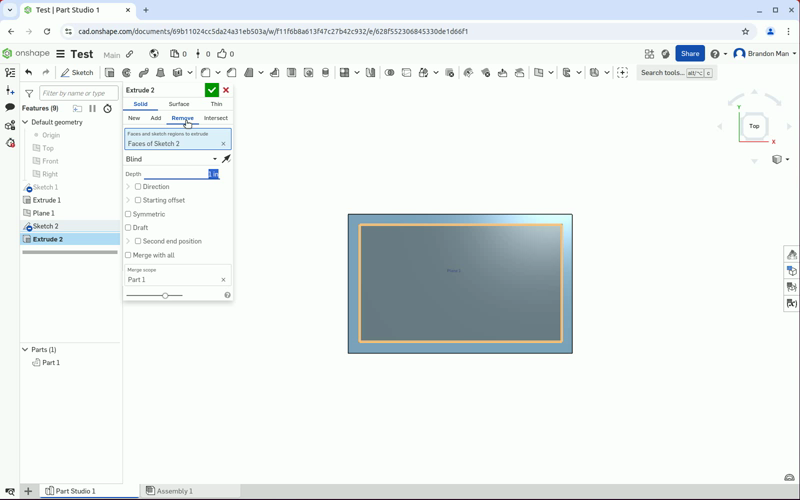
text(1.685)
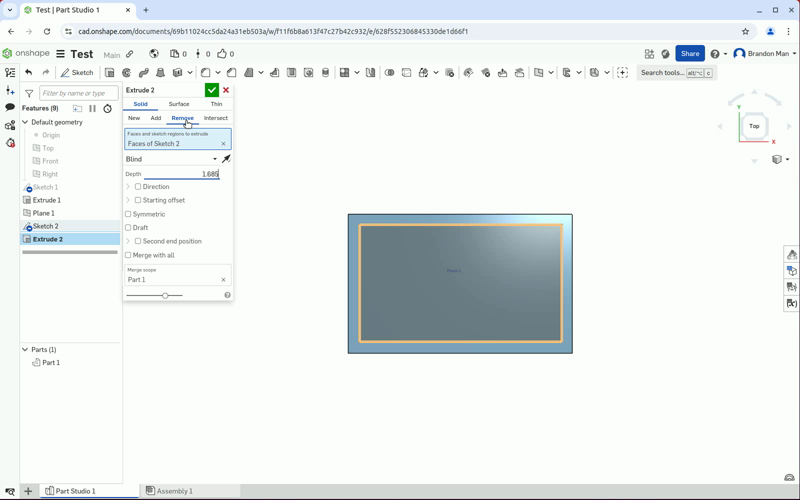
key(tab, 6)
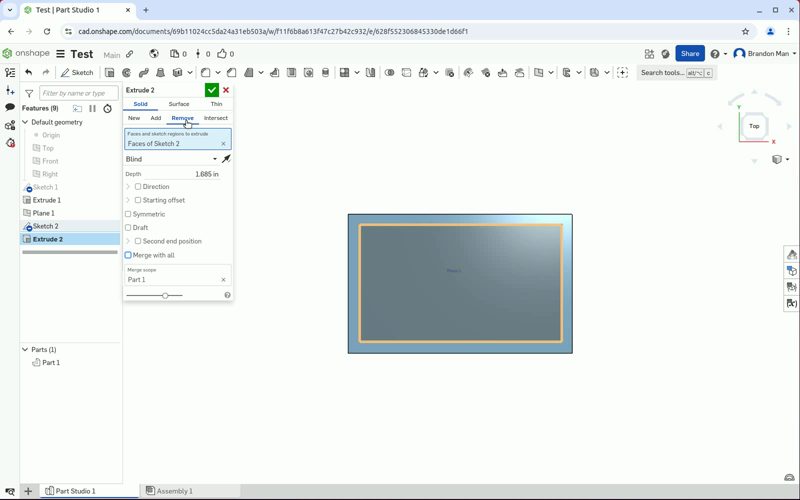
key(space)
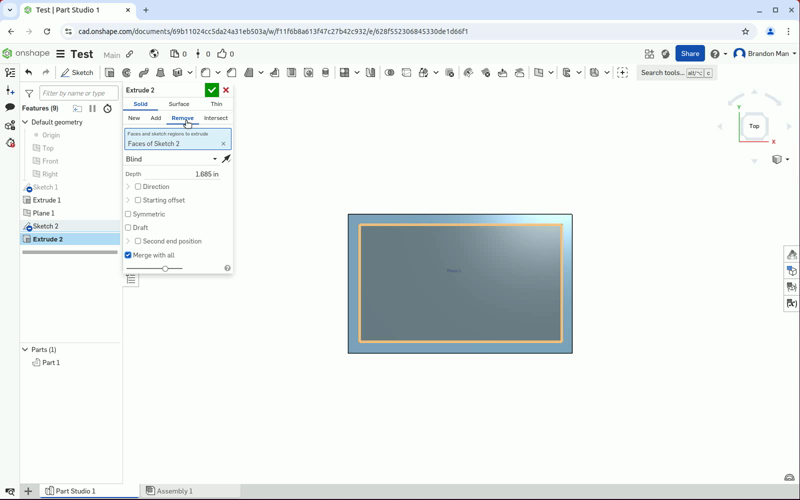
key(enter)
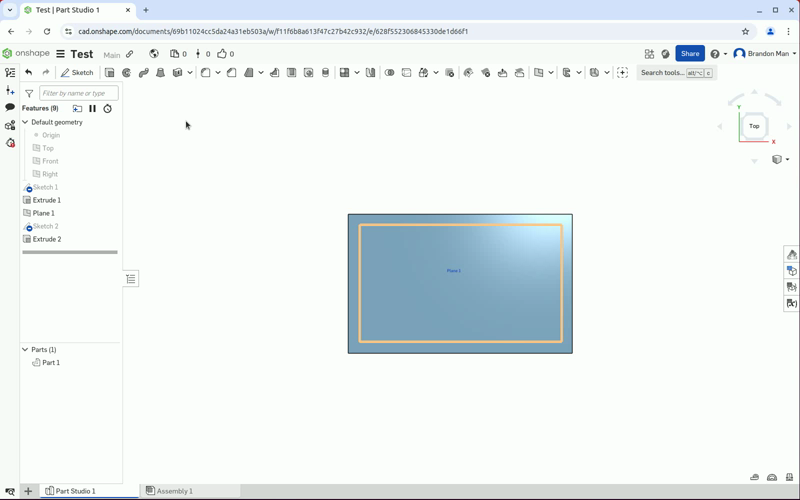
key(shift+h)
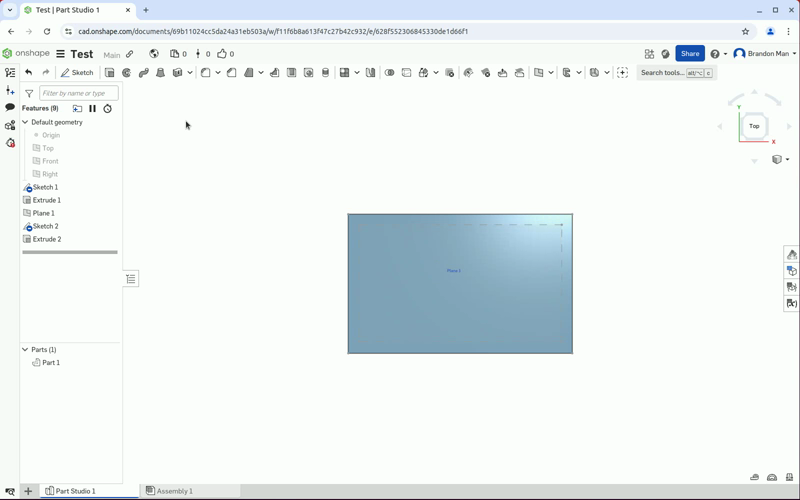
key(shift+h)
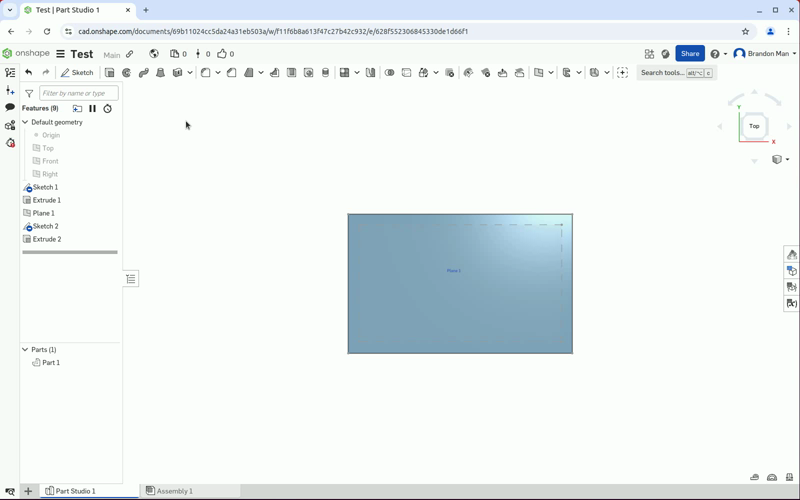
key(shift+7)
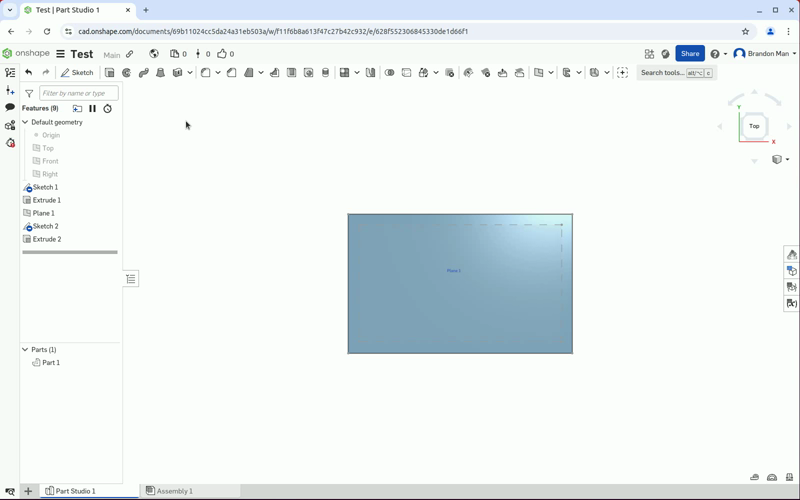
key(up, 3)
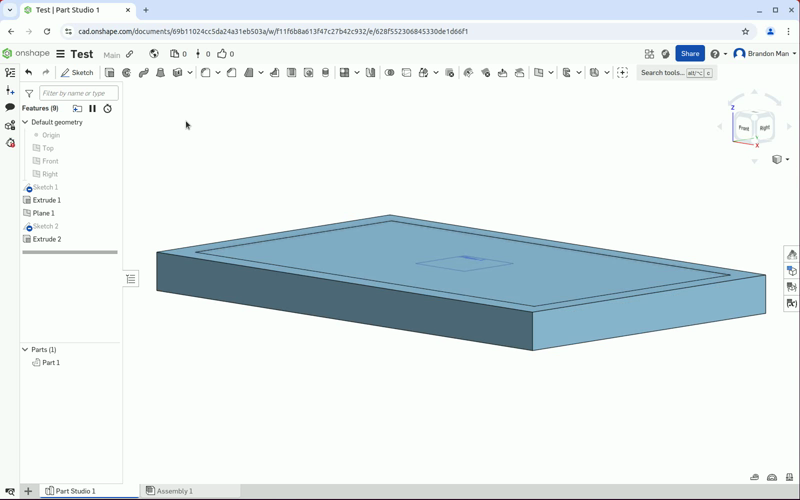
key(left, 3)
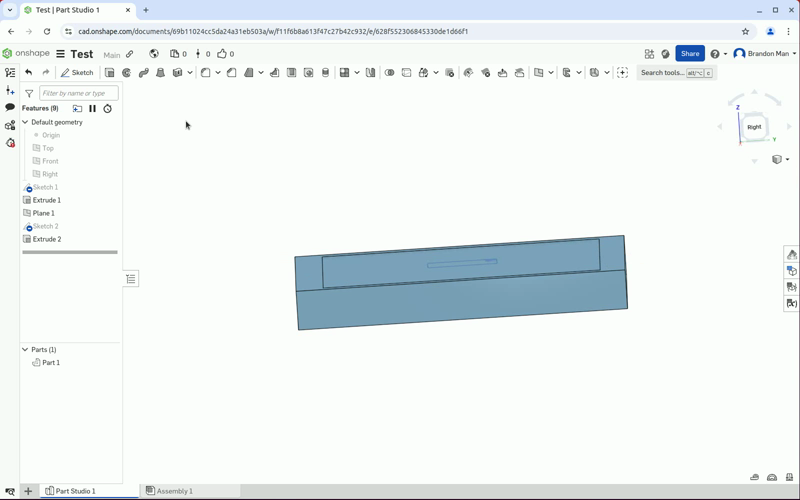
key(right, 3)
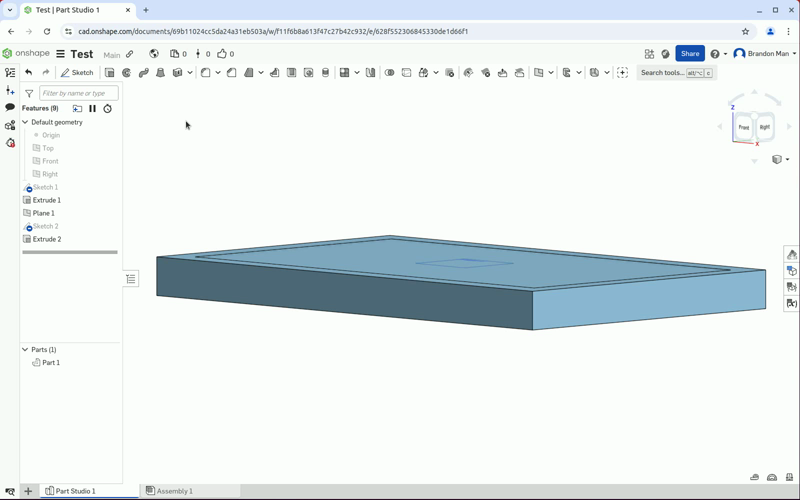
key(down, 3)
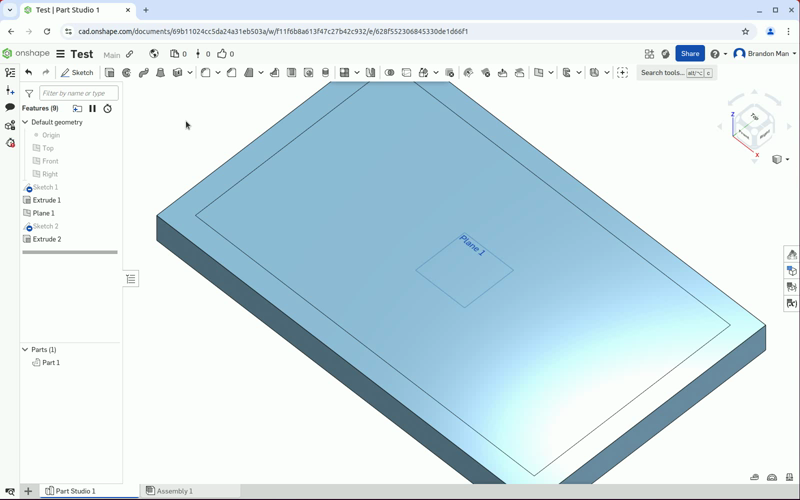
mouse_move(73, 189)
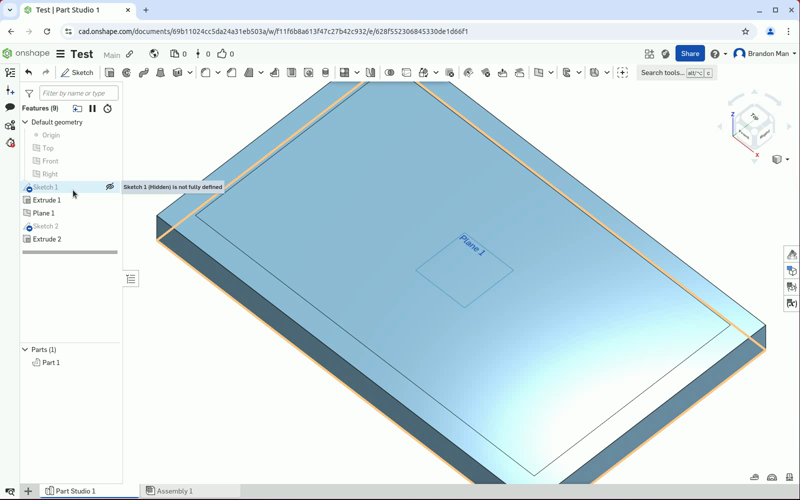
click(73, 189)